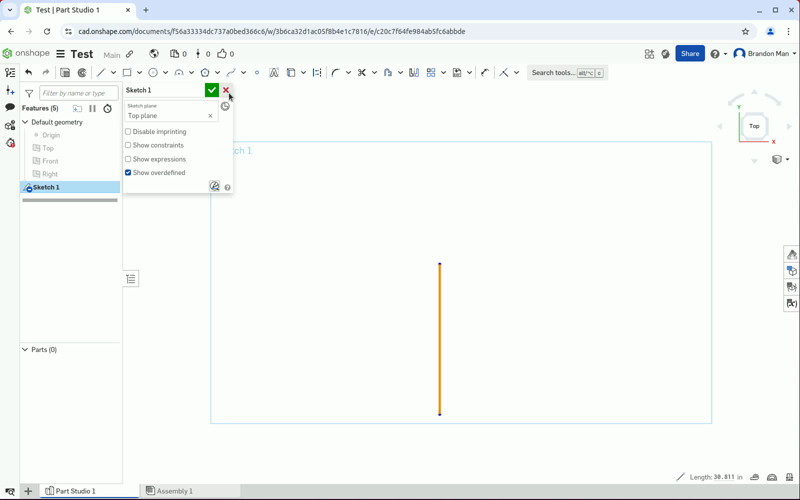
key(shift+h)
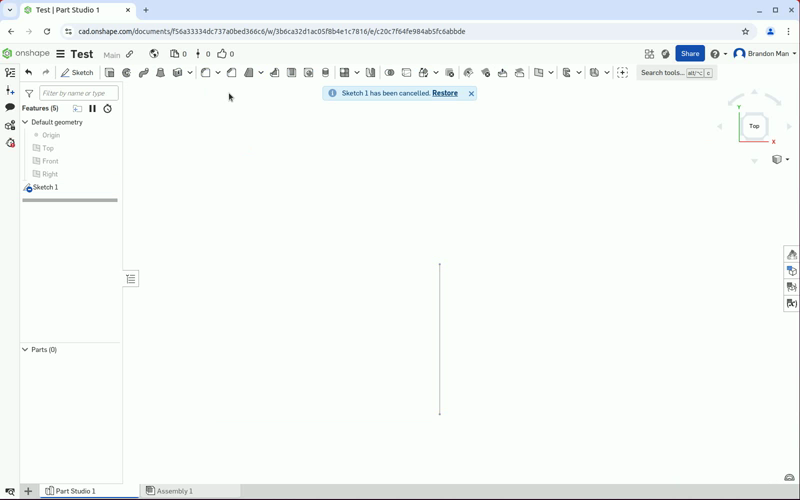
key(shift+s)
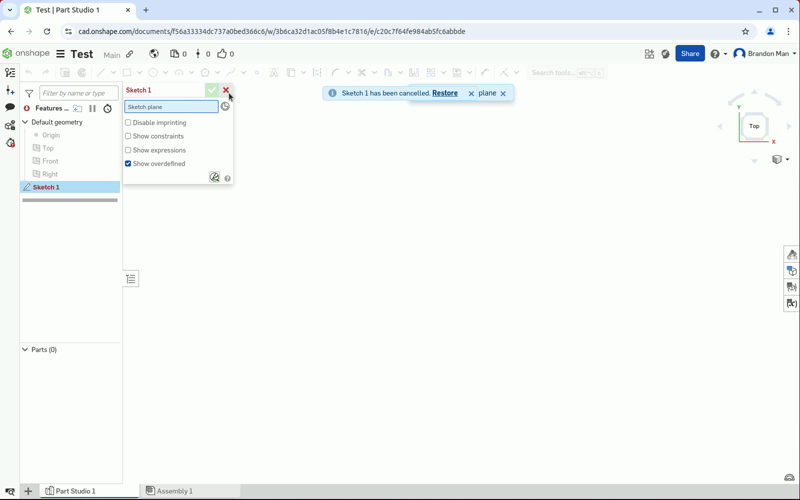
mouse_move(73, 150)
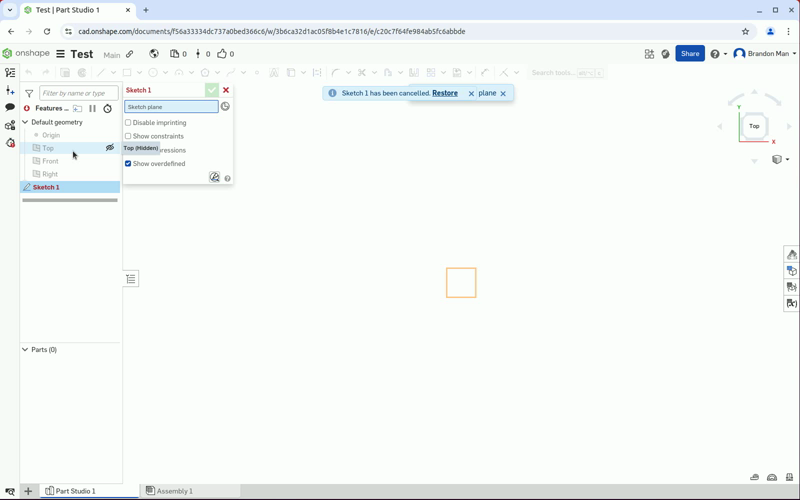
click(73, 150)
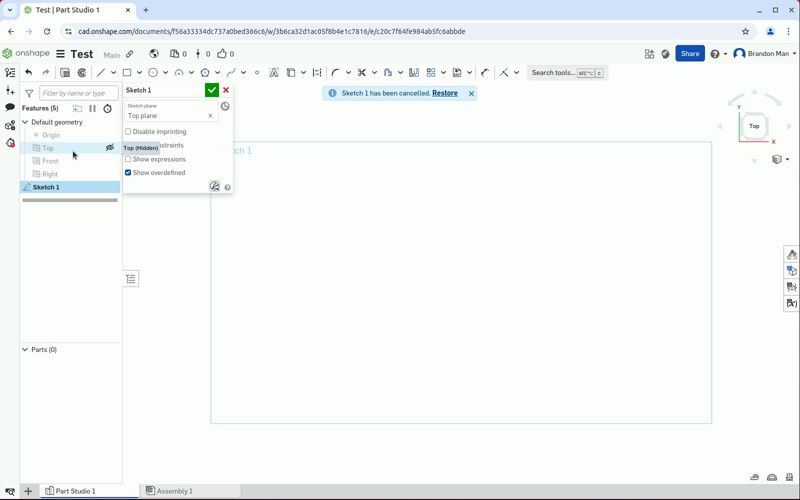
mouse_move(73, 352)
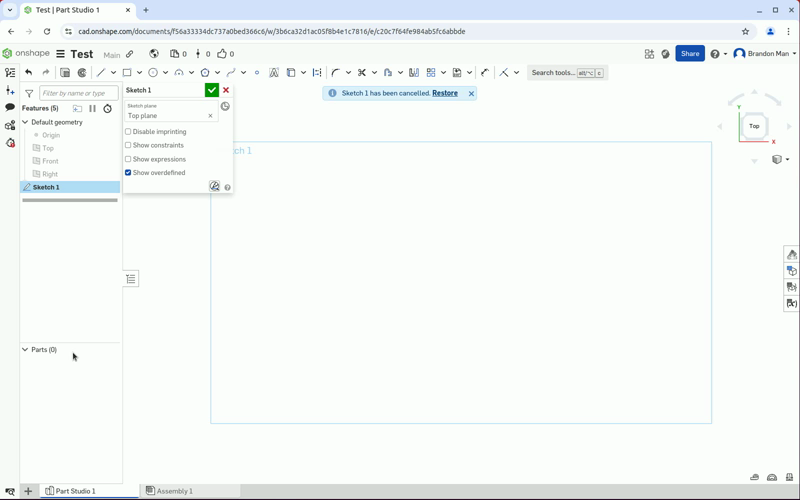
key(y)
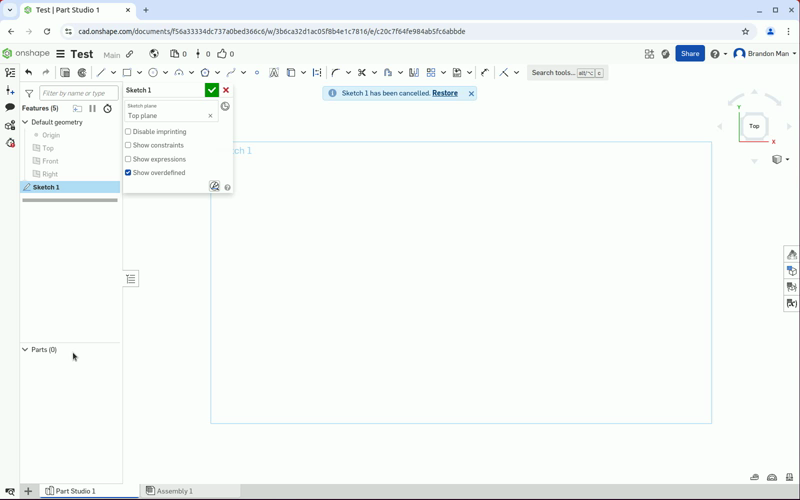
key(c)
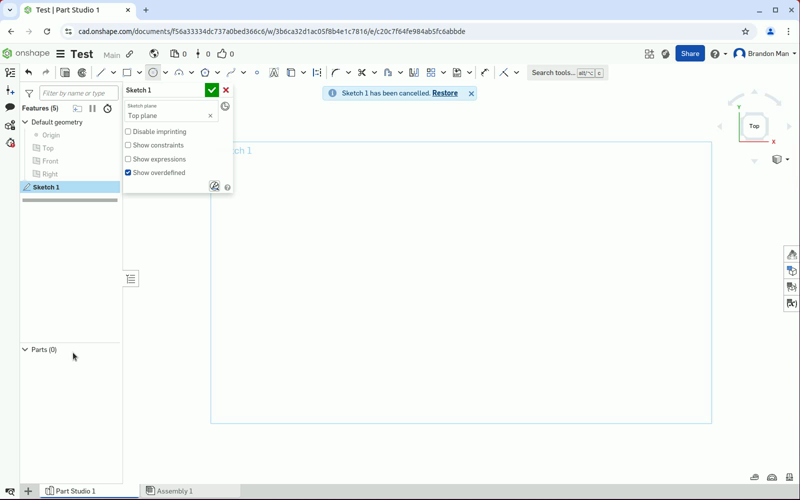
key_down(shift)
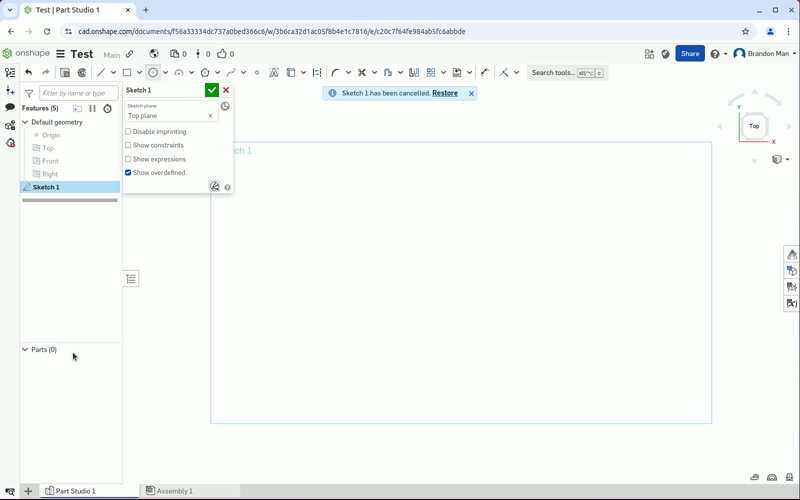
mouse_move(461, 282)
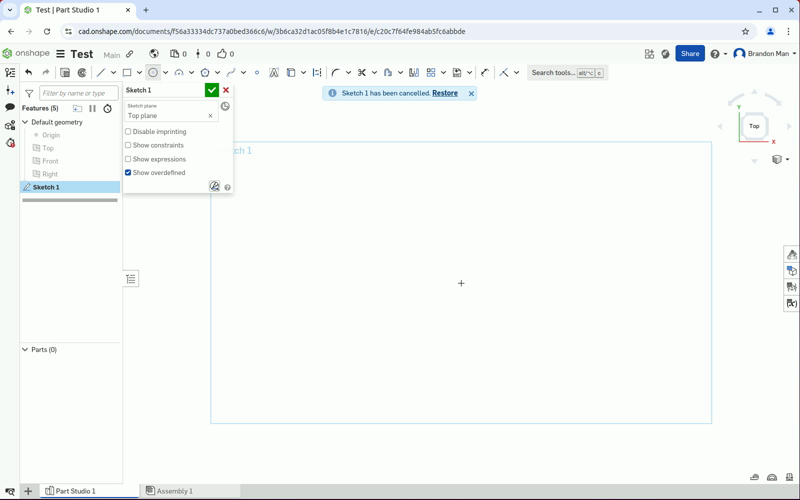
click(461, 282)
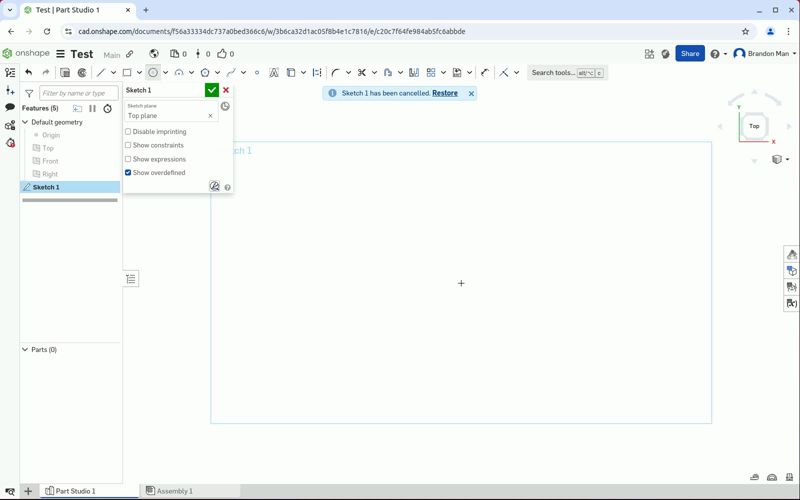
key_up(shift)
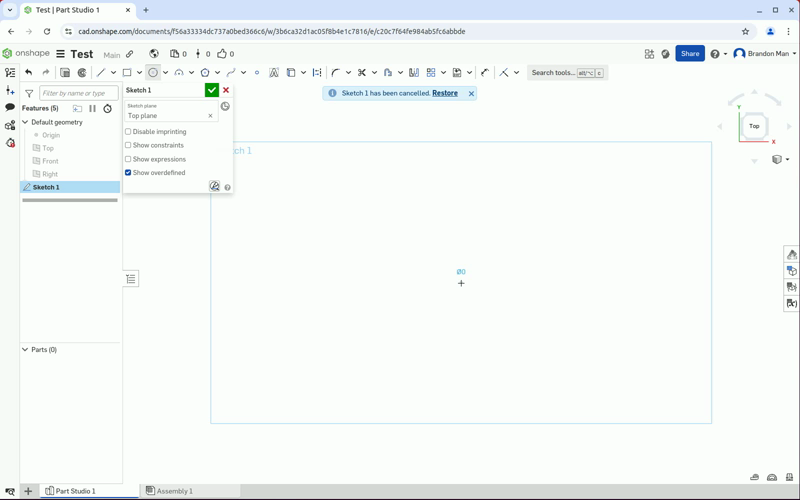
mouse_move(480, 282)
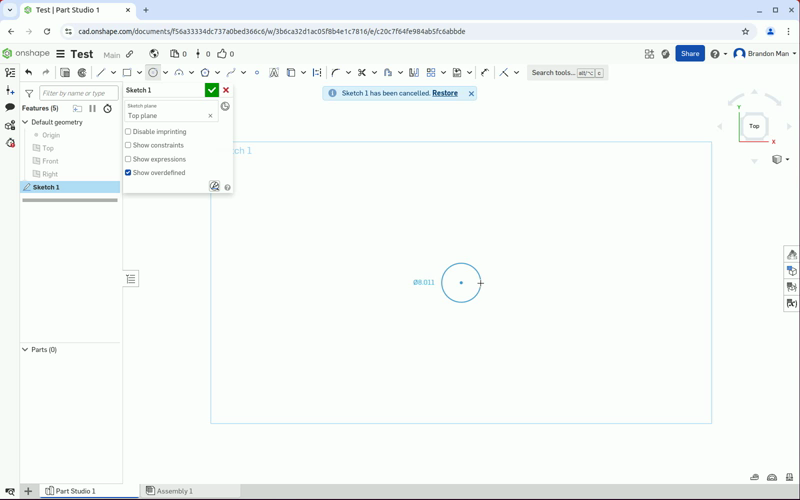
click(480, 282)
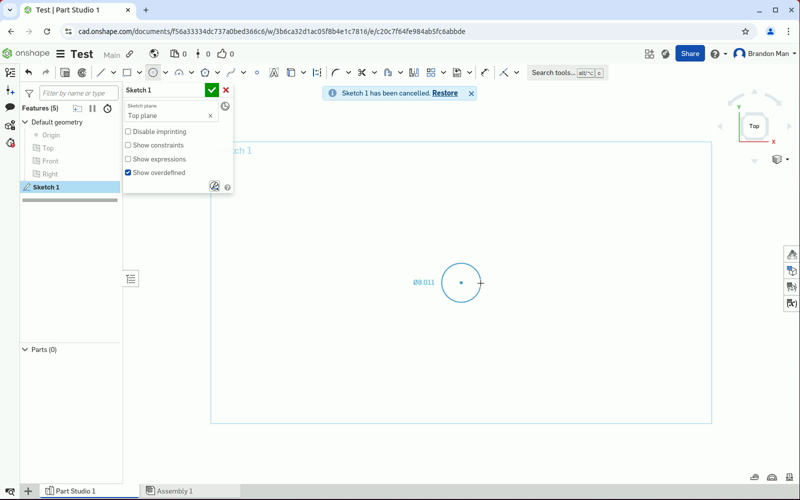
key(esc)
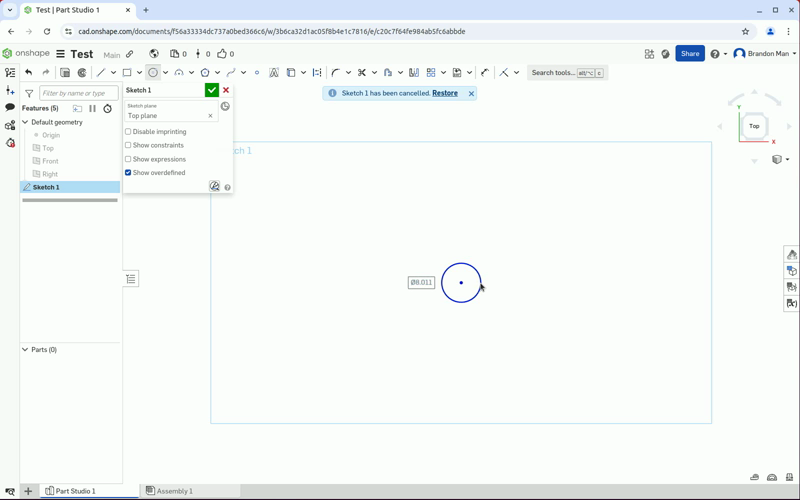
mouse_move(451, 286)
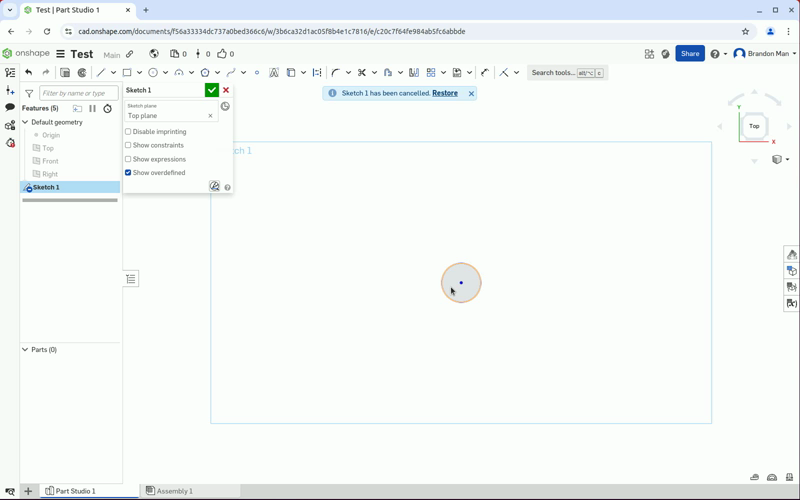
scroll(6)
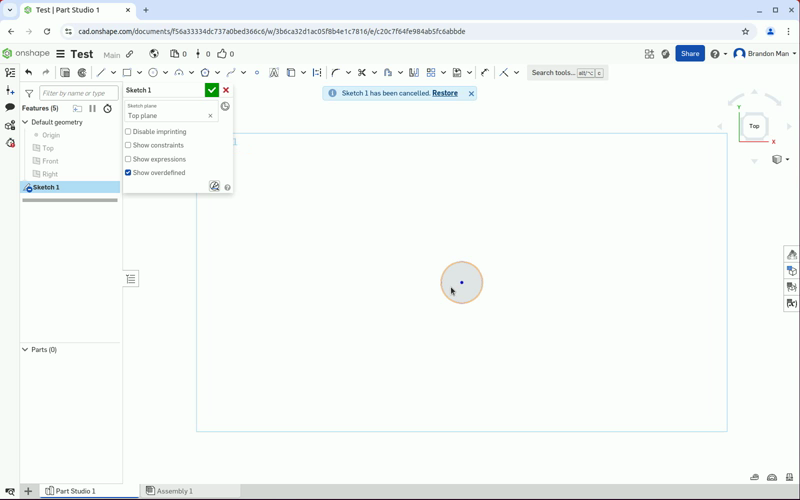
scroll(6)
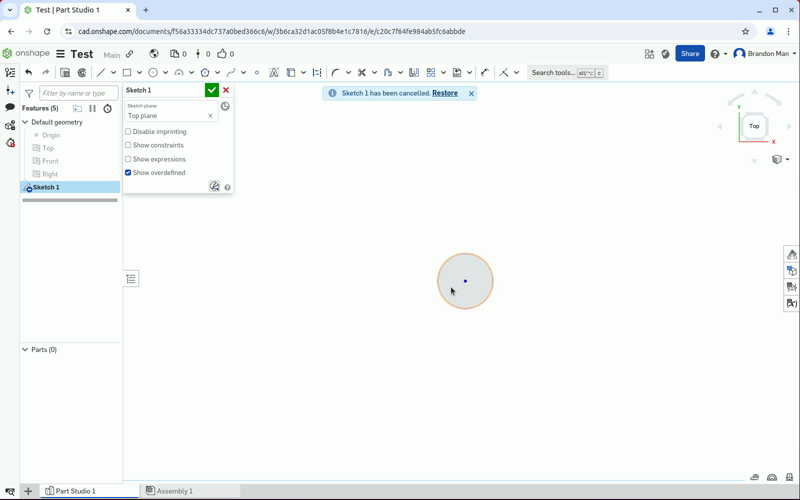
scroll(6)
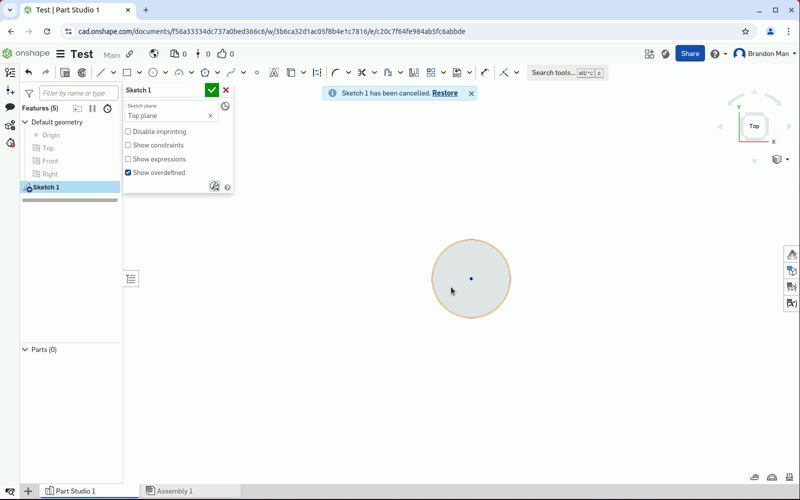
scroll(6)
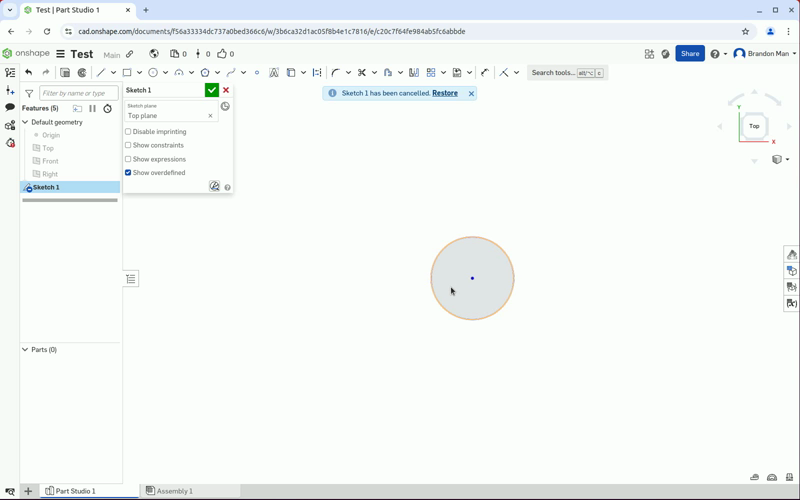
scroll(6)
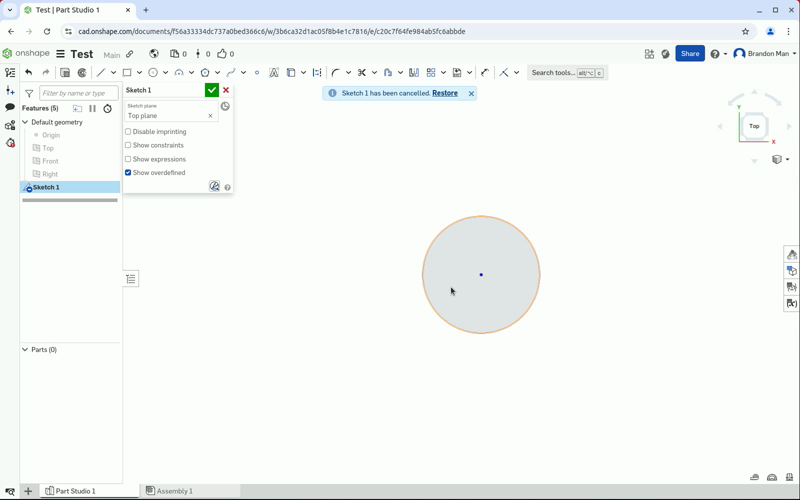
scroll(6)
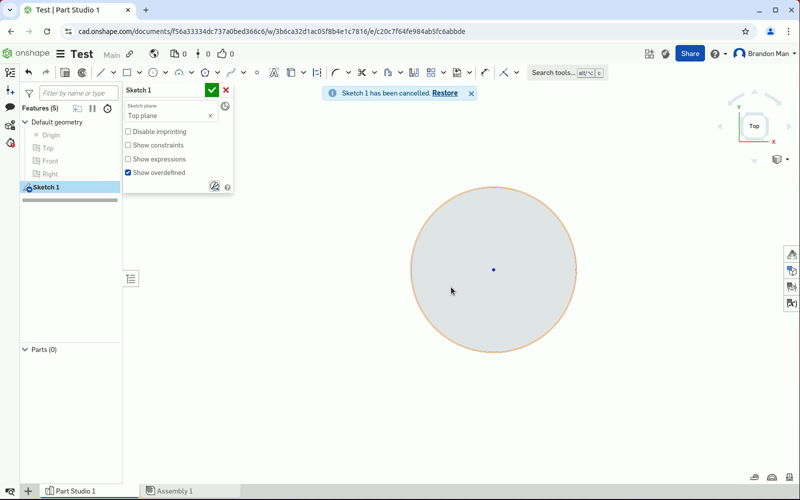
scroll(6)
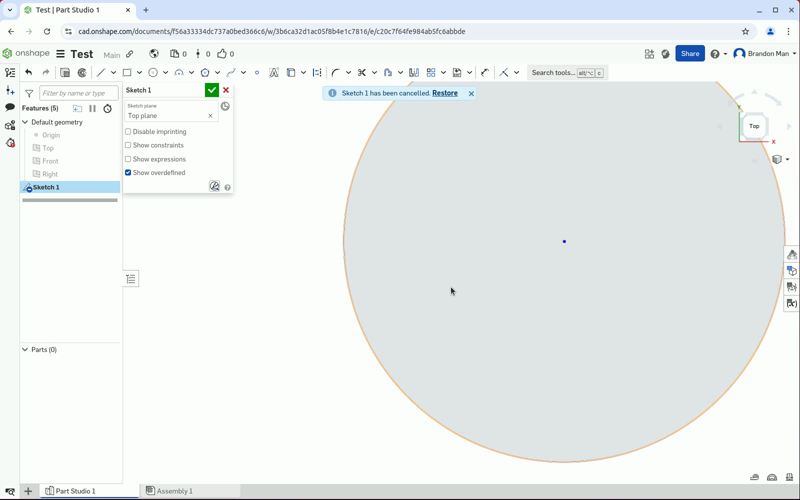
click(451, 286)
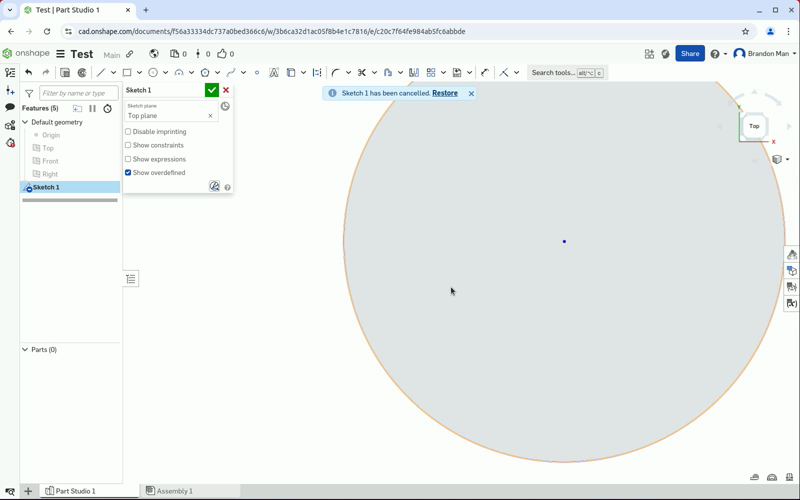
scroll(-6)
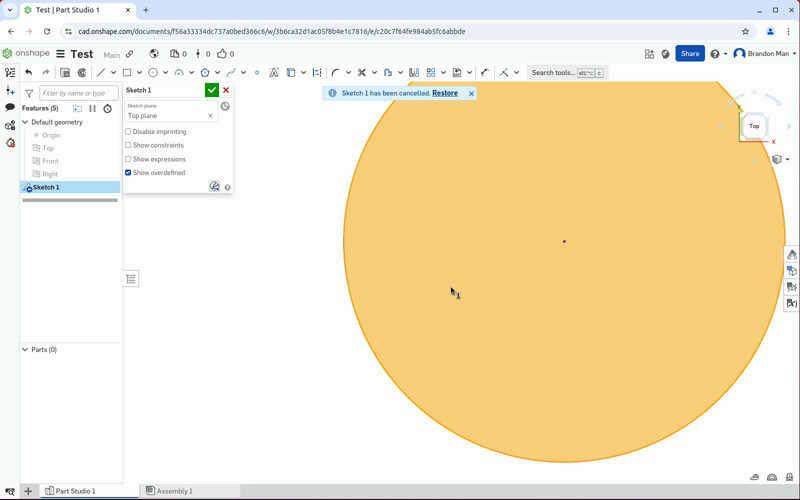
scroll(-6)
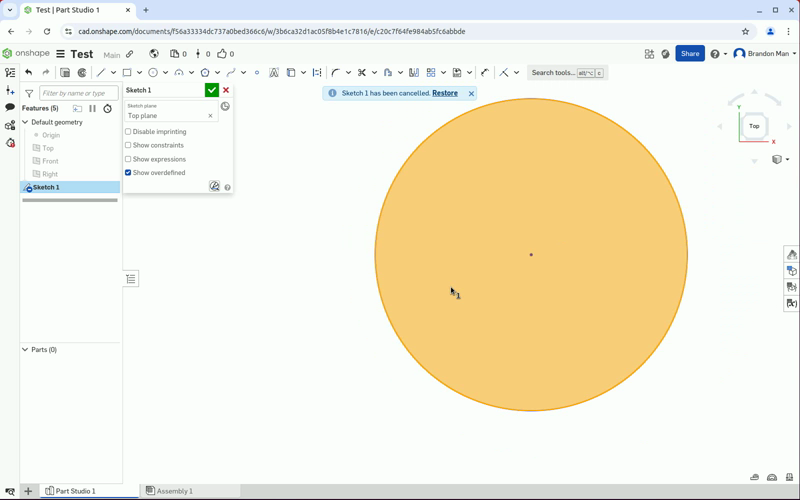
scroll(-6)
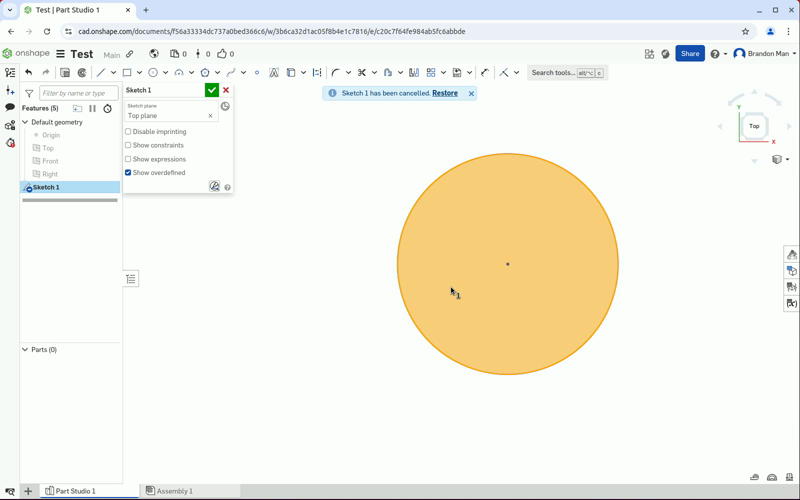
scroll(-6)
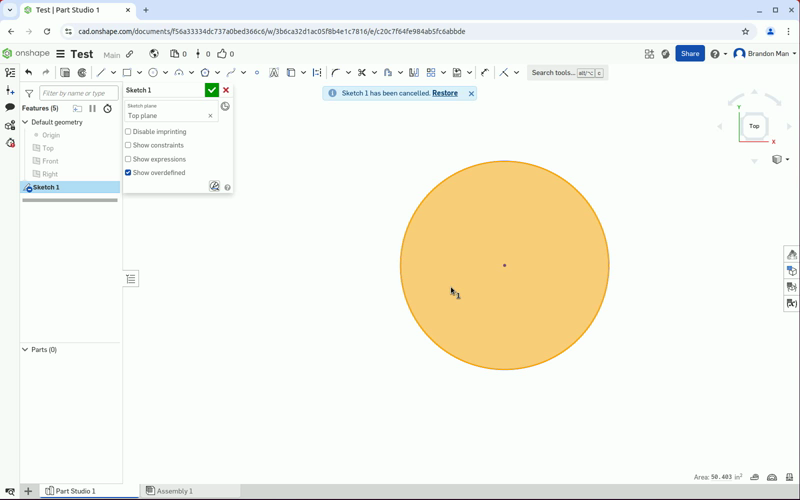
scroll(-6)
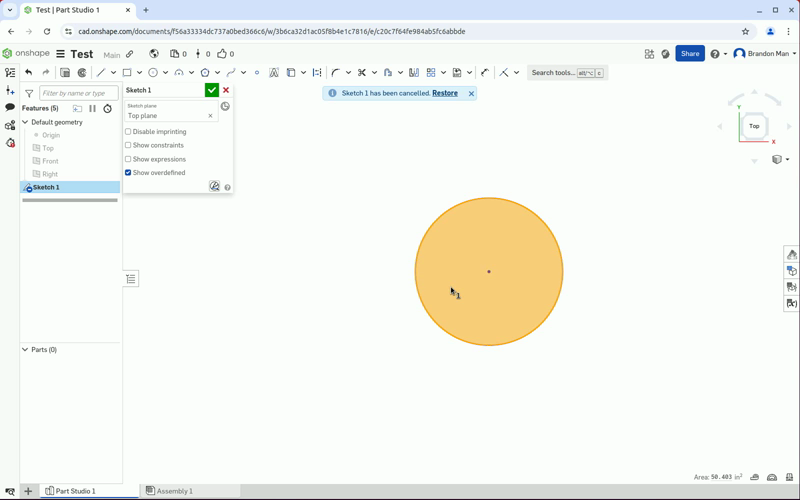
scroll(-6)
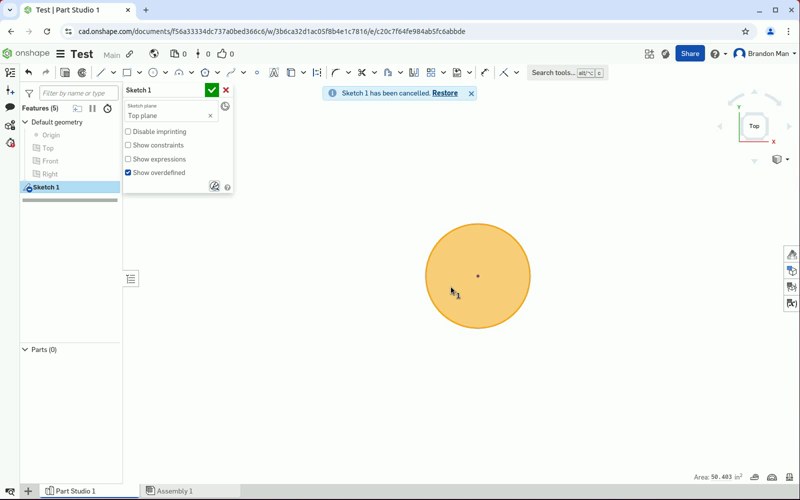
scroll(-6)
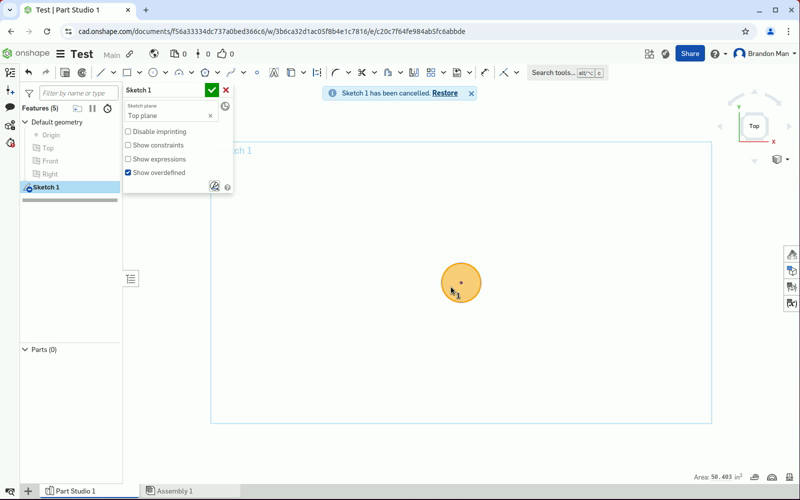
mouse_move(73, 352)
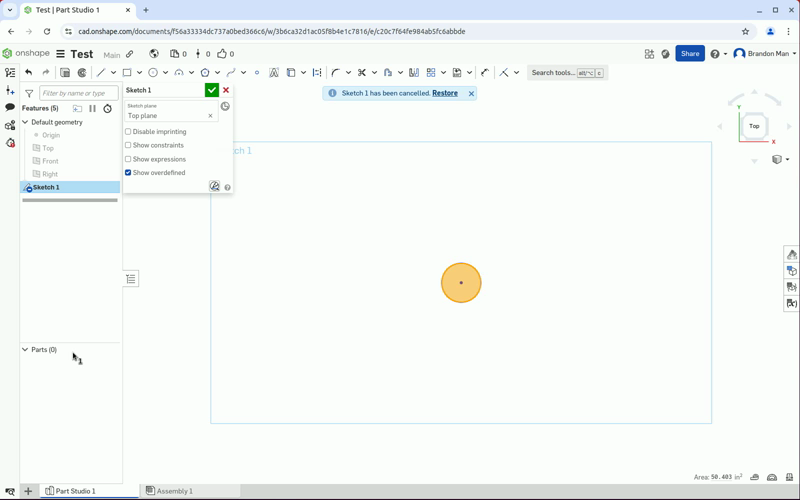
key(shift+y)
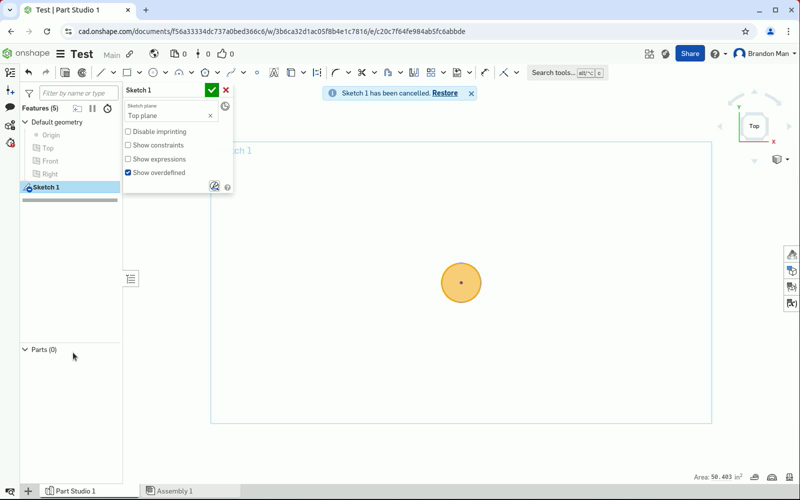
key(shift+e)
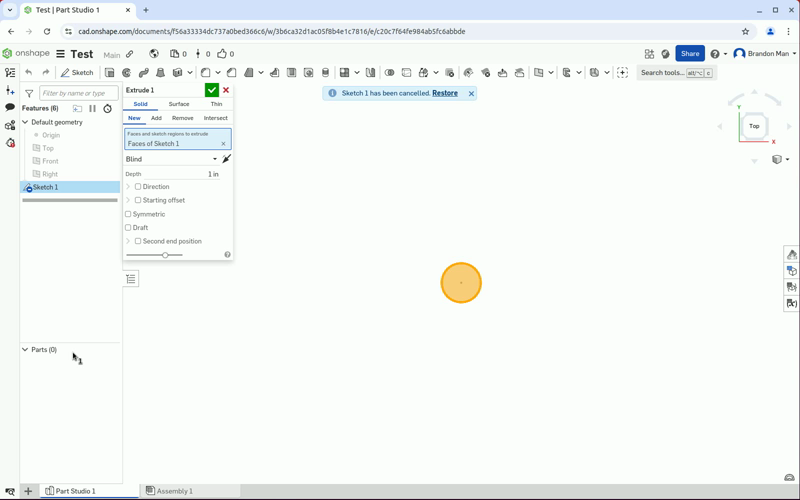
mouse_move(143, 106)
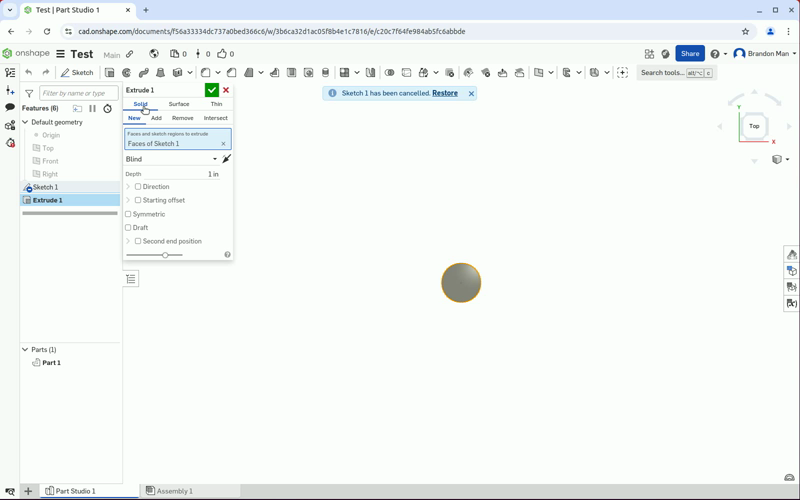
click(143, 106)
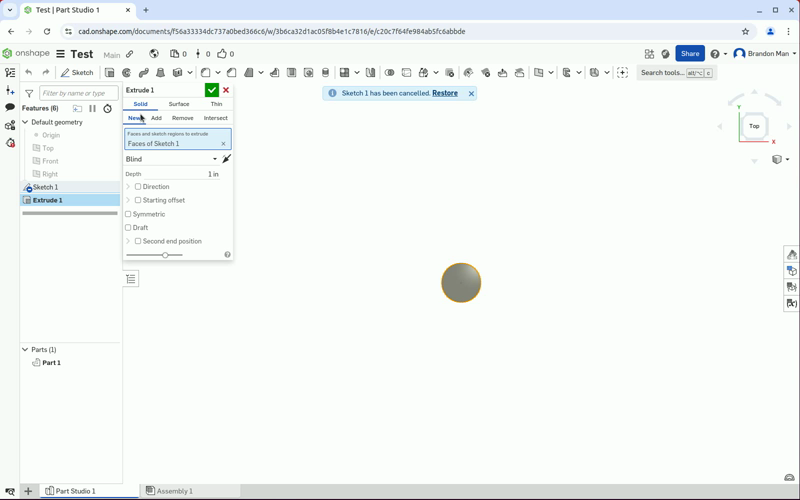
mouse_move(137, 120)
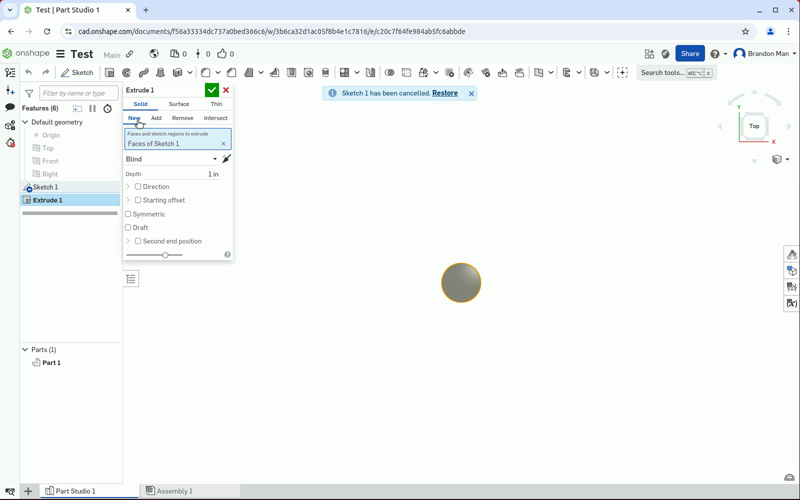
click(137, 120)
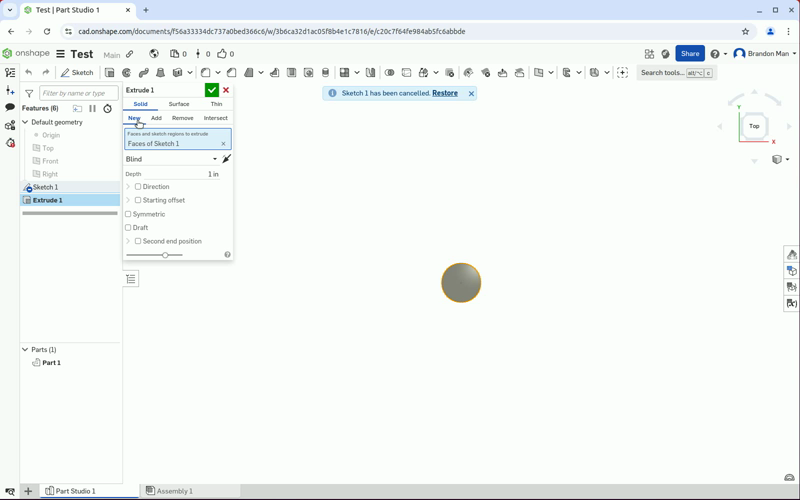
key(tab, 4)
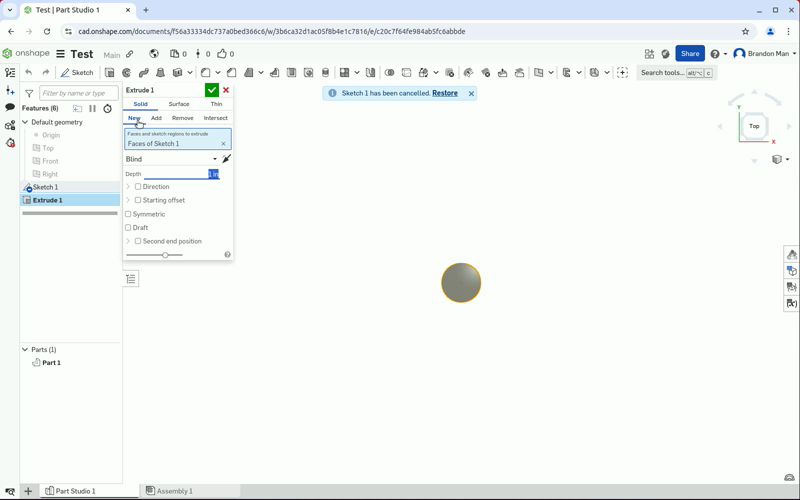
text(38.514)
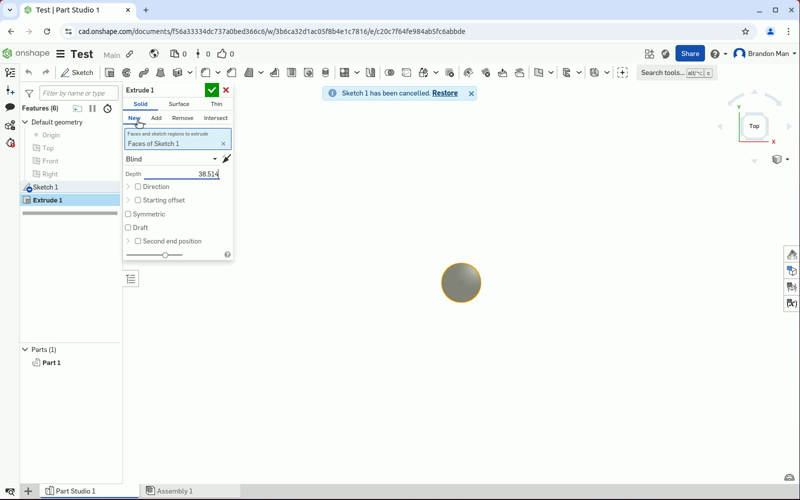
key(tab, 3)
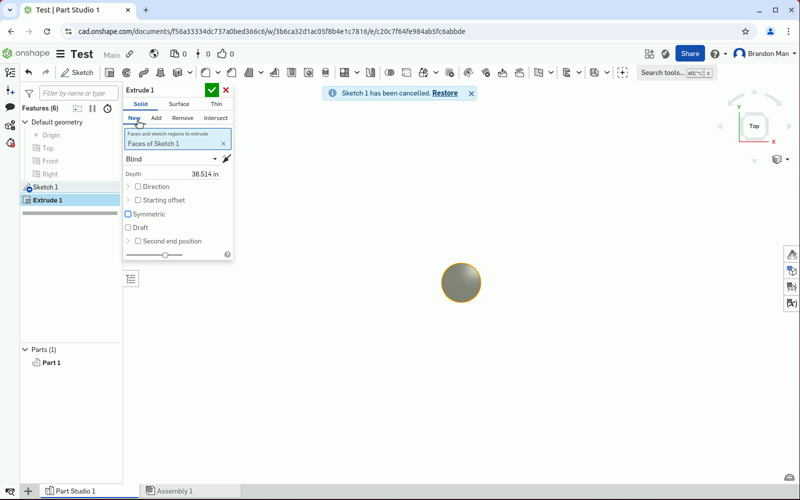
key(space)
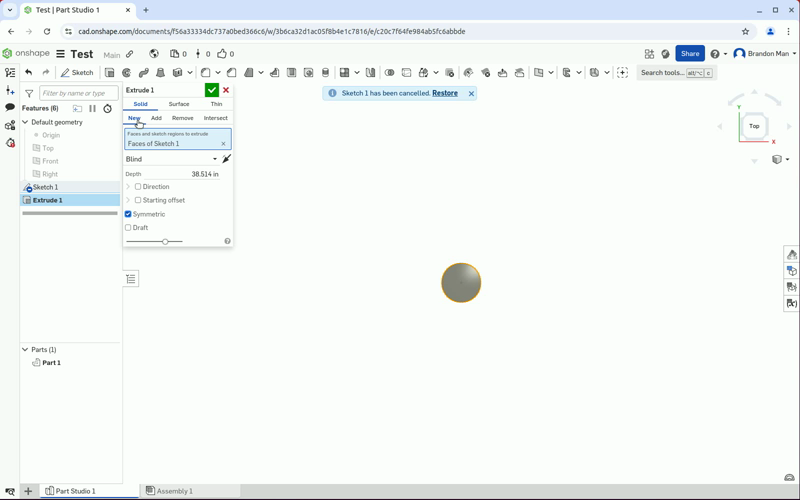
key(enter)
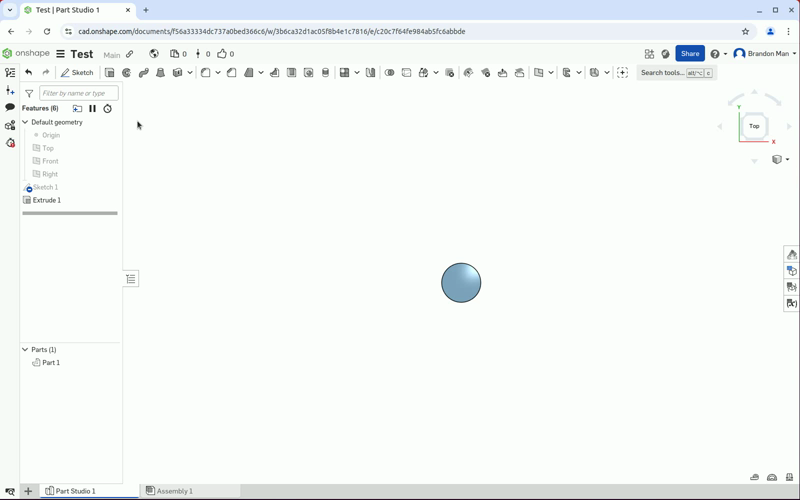
key(shift+h)
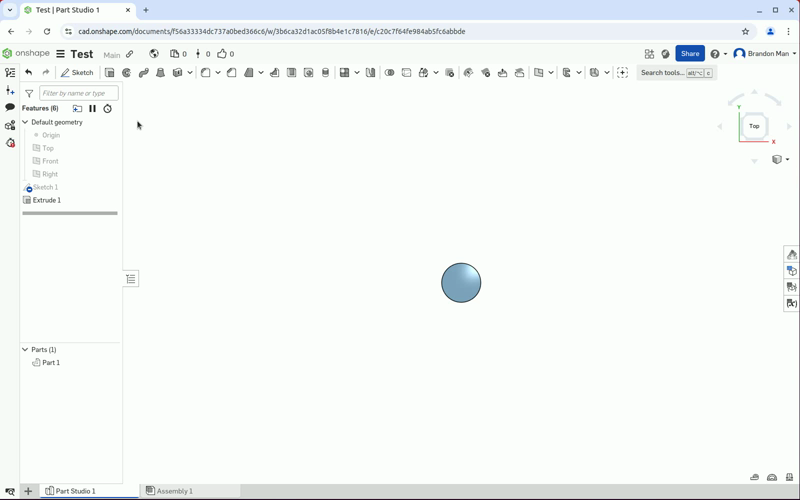
key(shift+h)
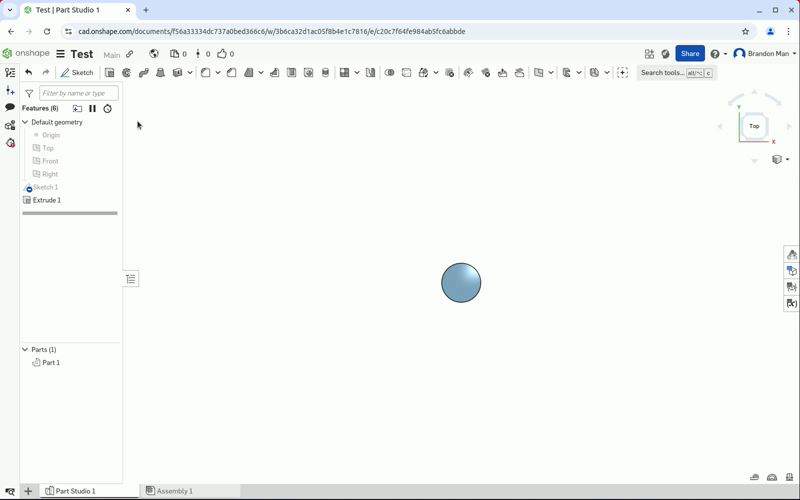
mouse_move(73, 189)
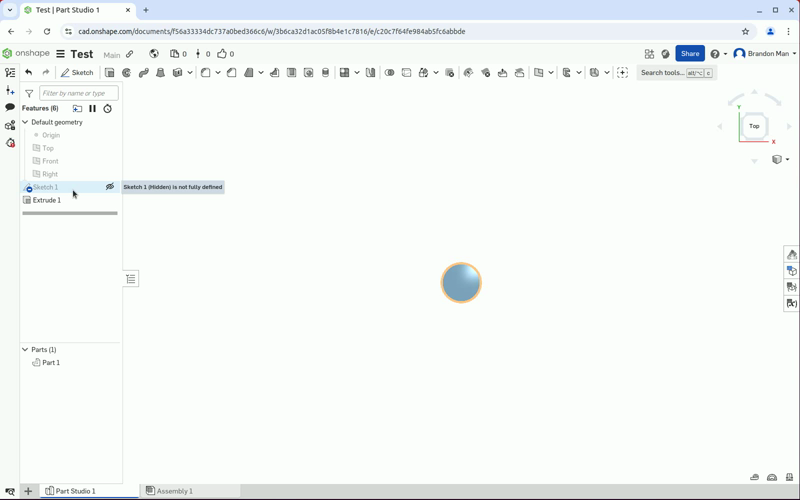
click(73, 189)
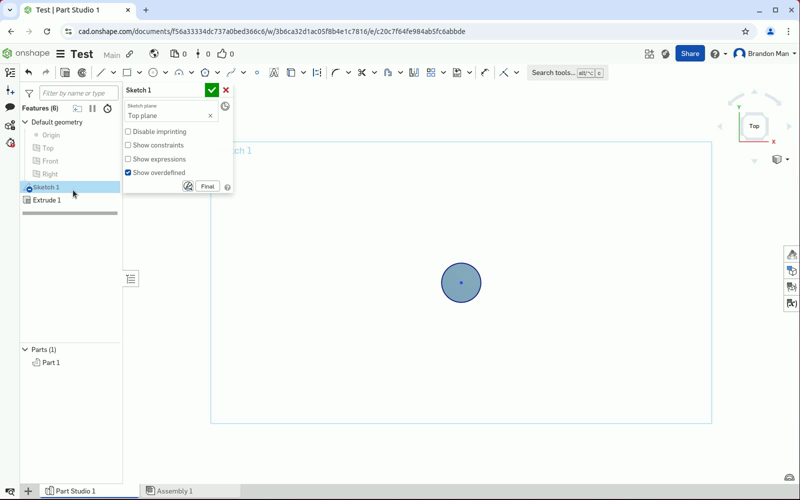
mouse_move(229, 92)
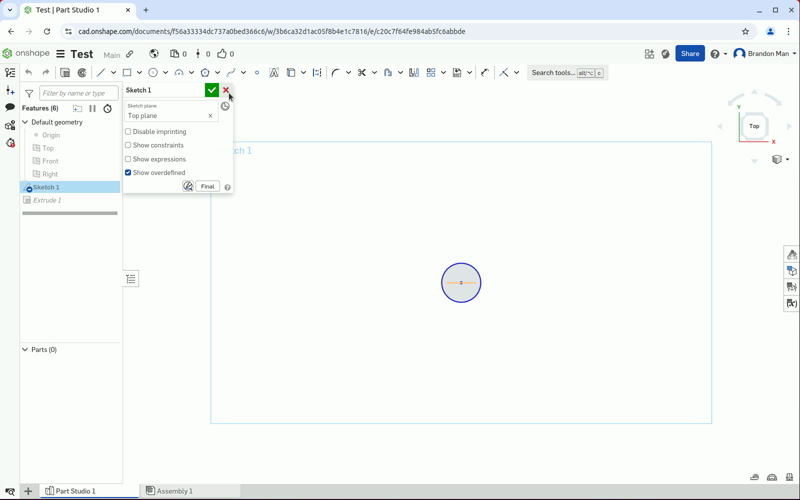
click(229, 92)
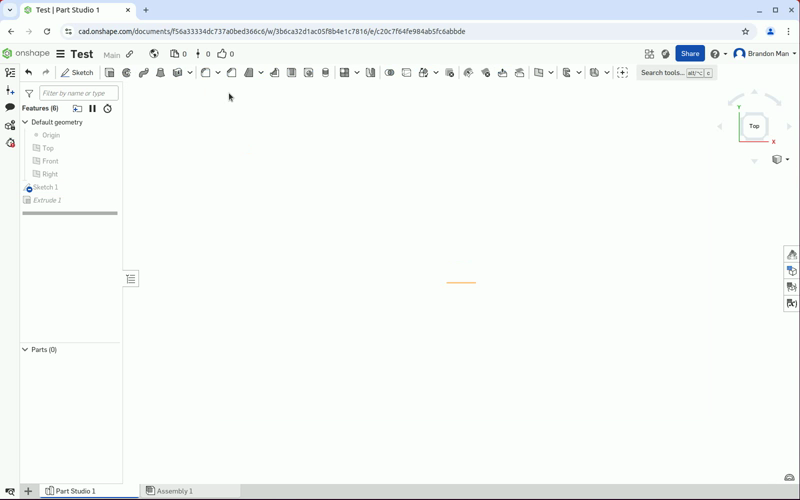
mouse_move(73, 352)
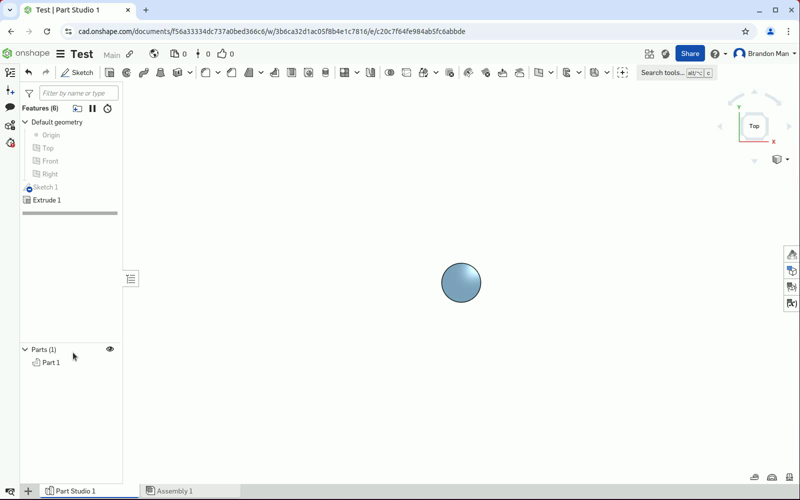
key(y)
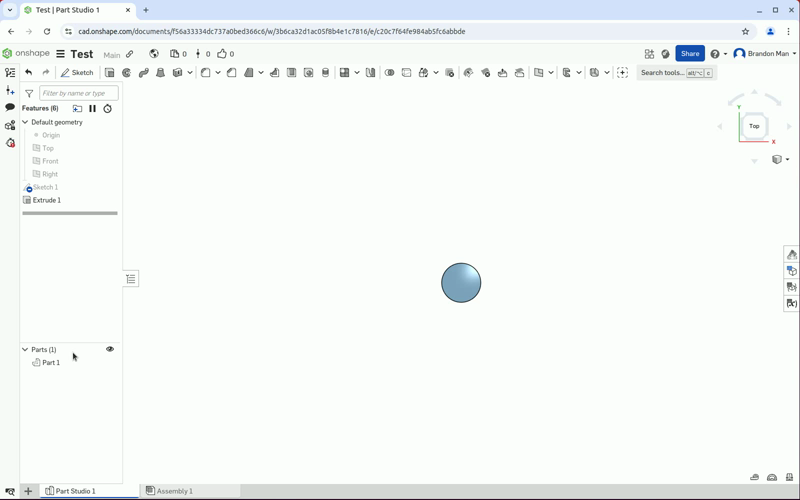
key(shift+p)
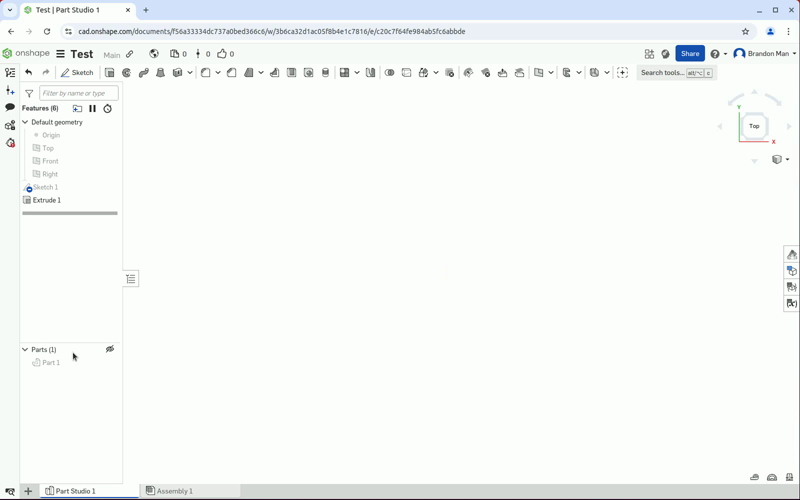
key(space)
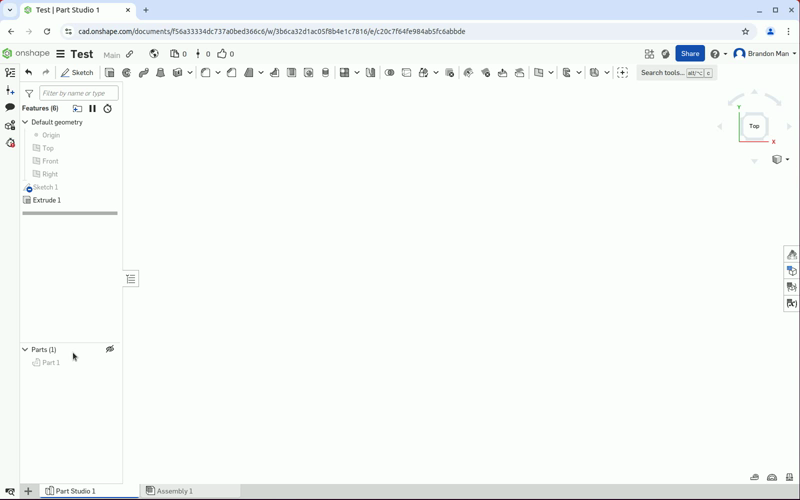
key_down(shift)
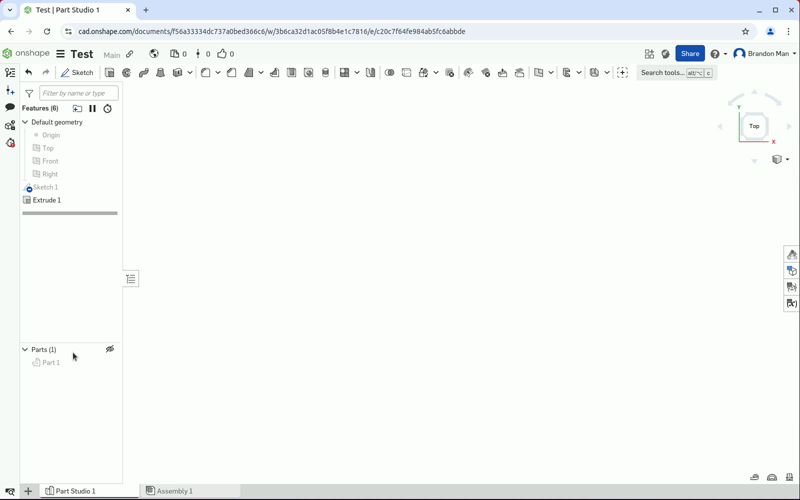
key(up)
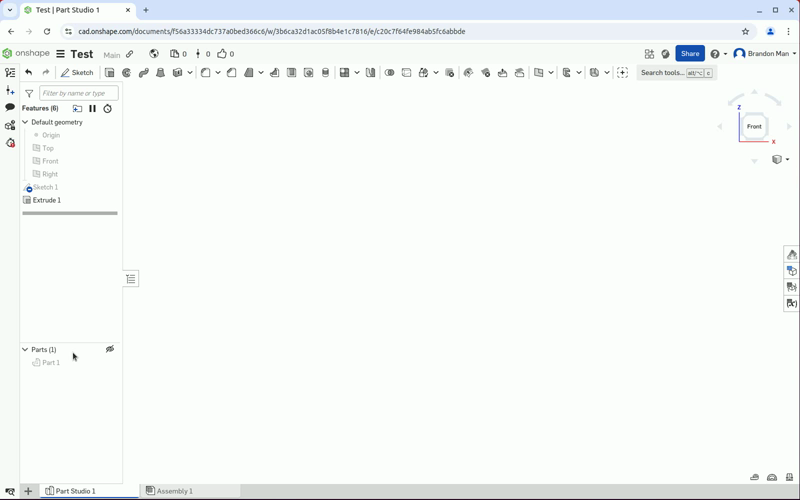
key_up(shift)
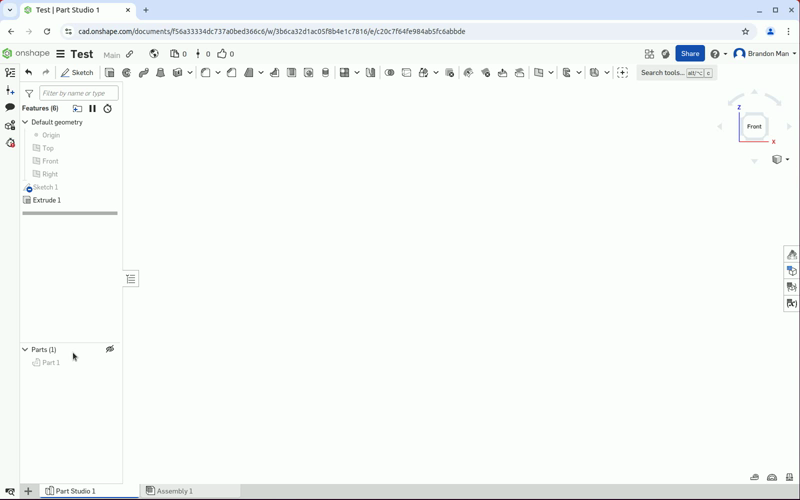
mouse_move(73, 352)
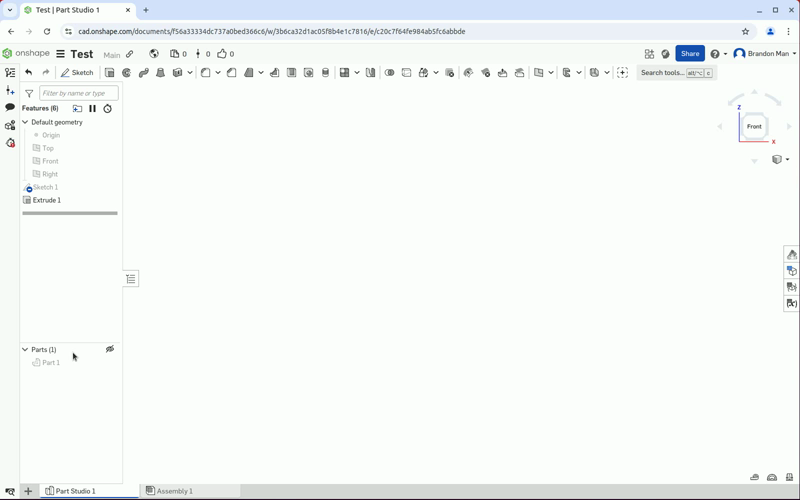
key(shift+y)
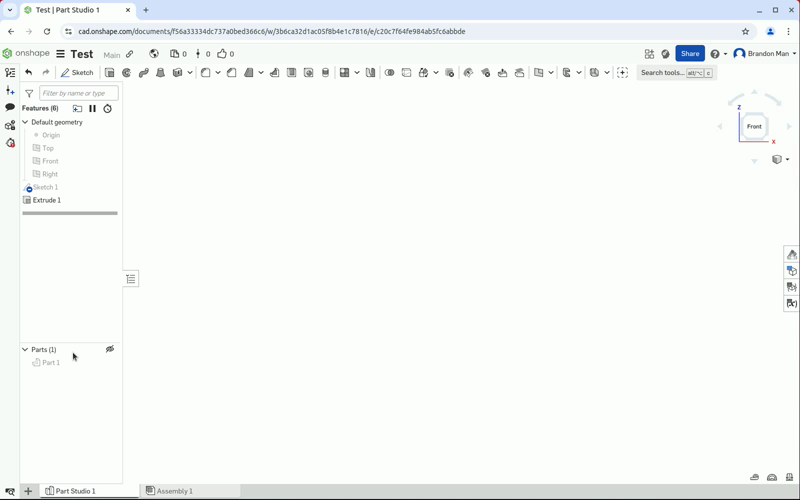
key(shift+s)
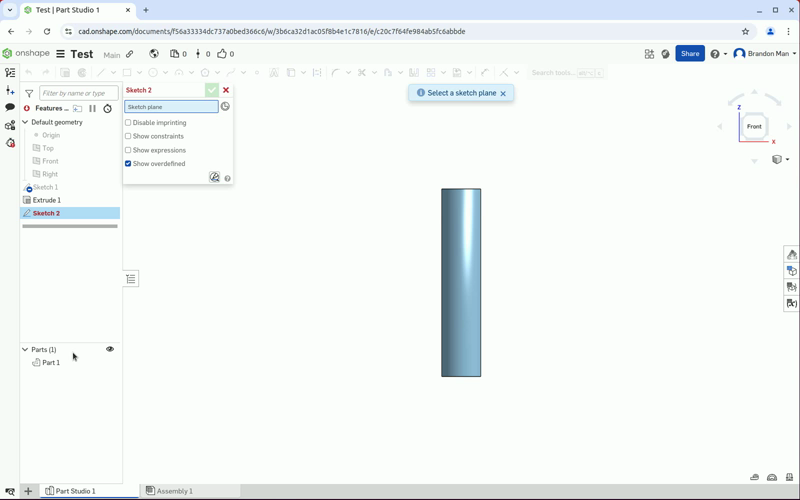
mouse_move(73, 163)
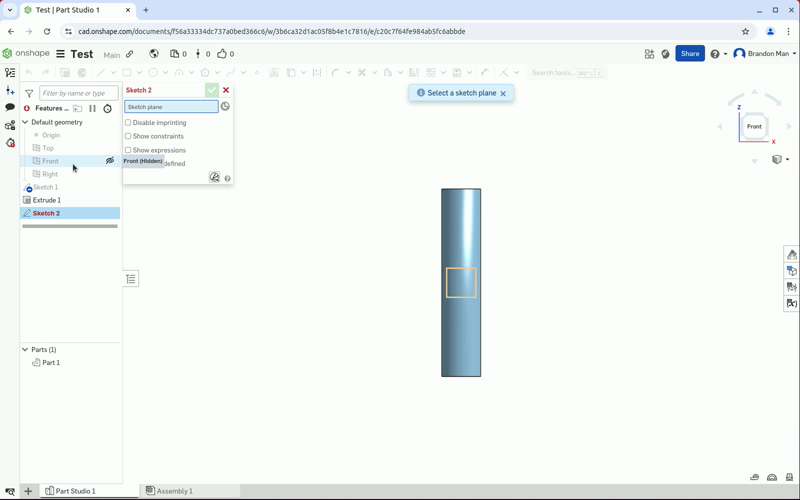
click(73, 163)
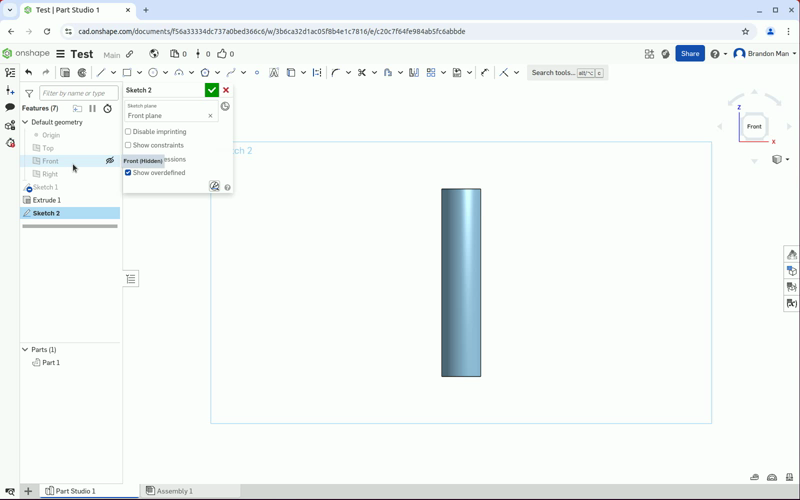
mouse_move(73, 352)
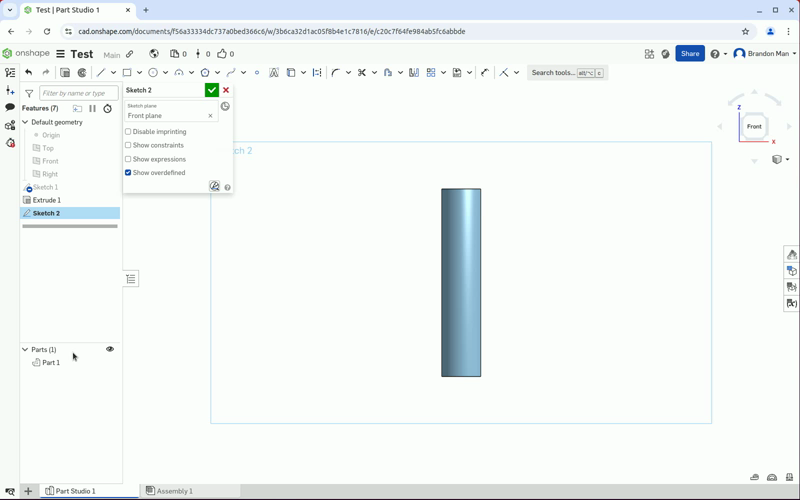
key(y)
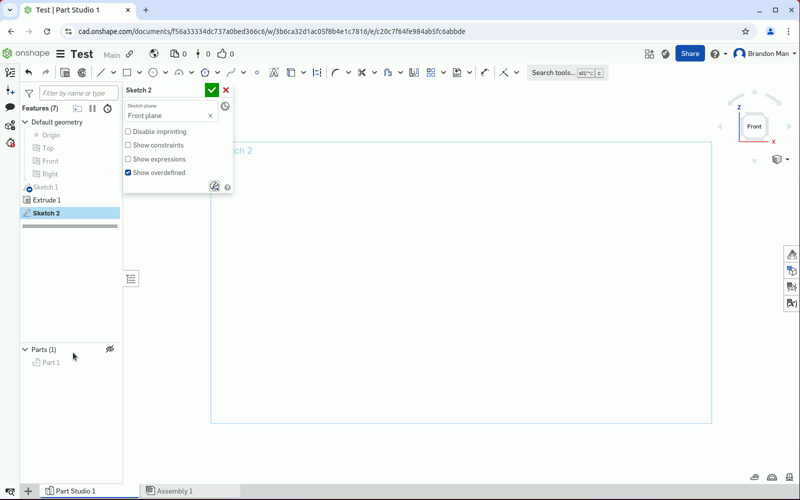
key(l)
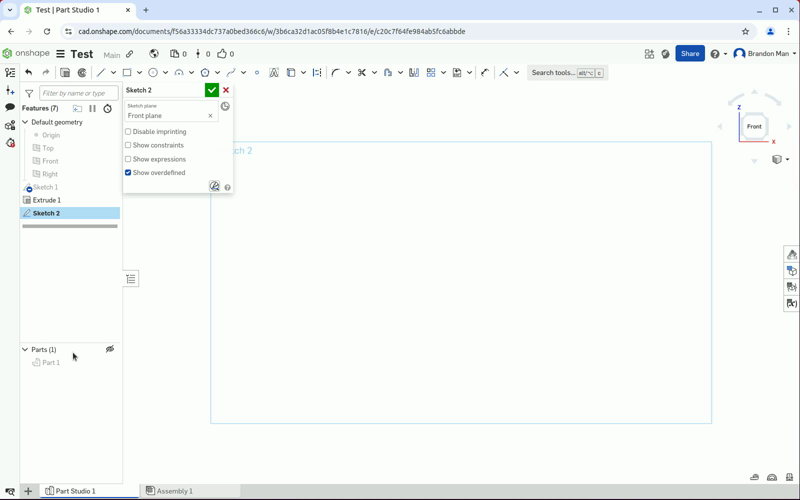
key_down(shift)
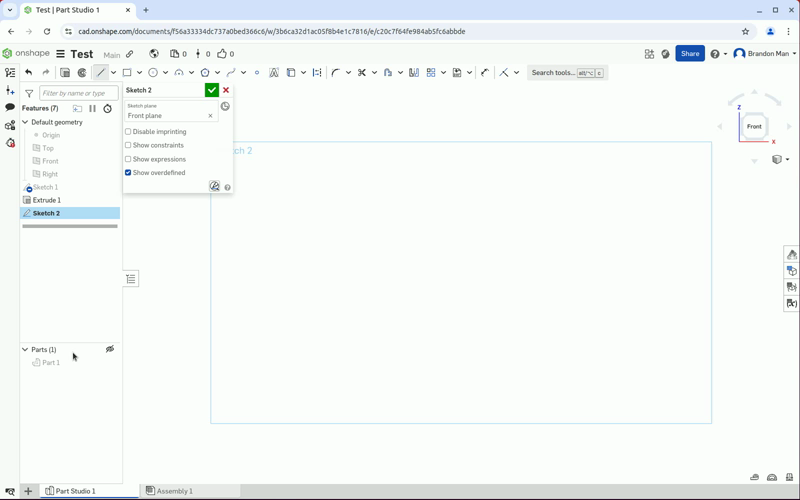
mouse_move(460, 376)
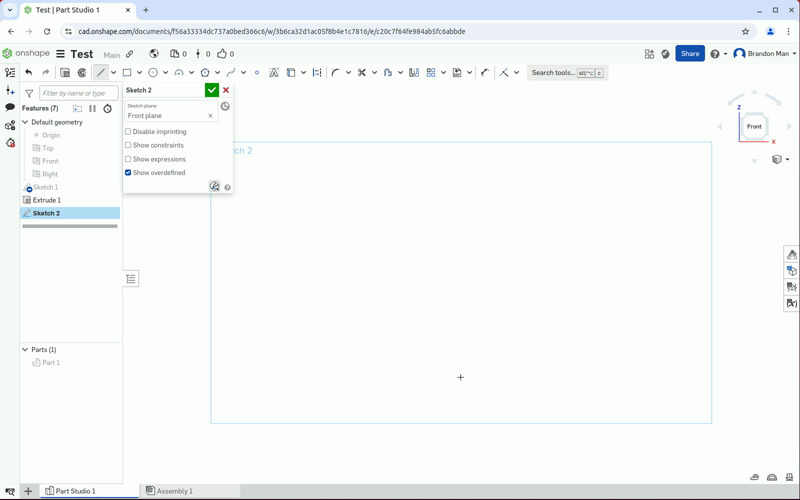
click(460, 376)
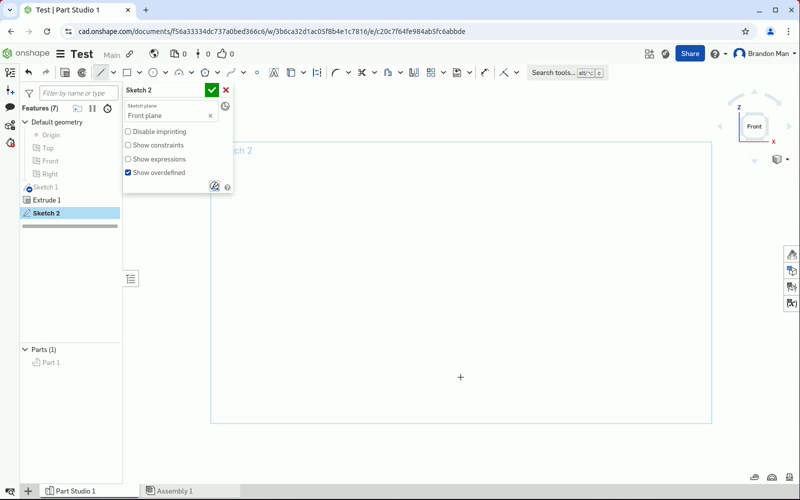
key_up(shift)
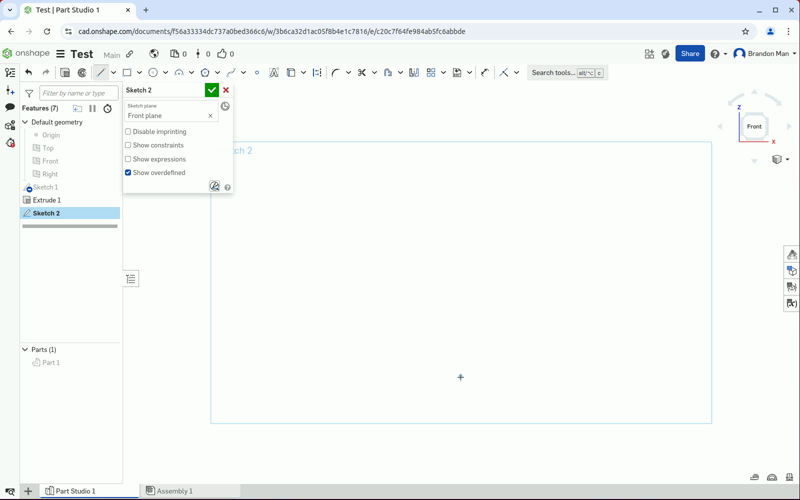
key_down(shift)
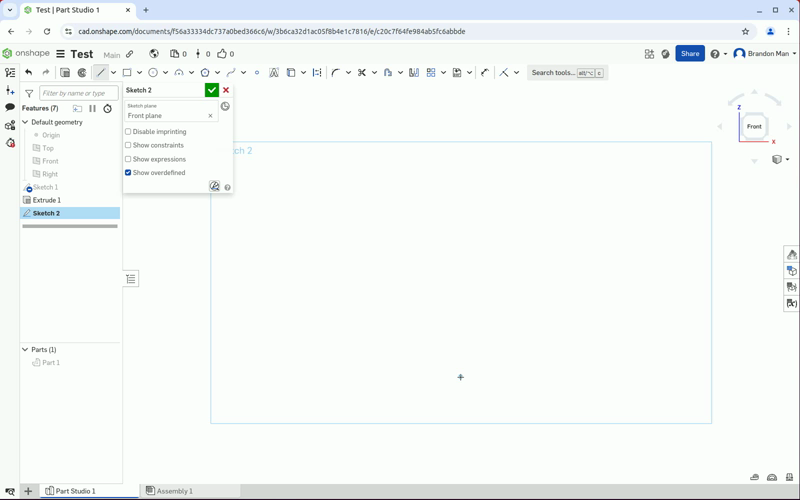
mouse_move(572, 376)
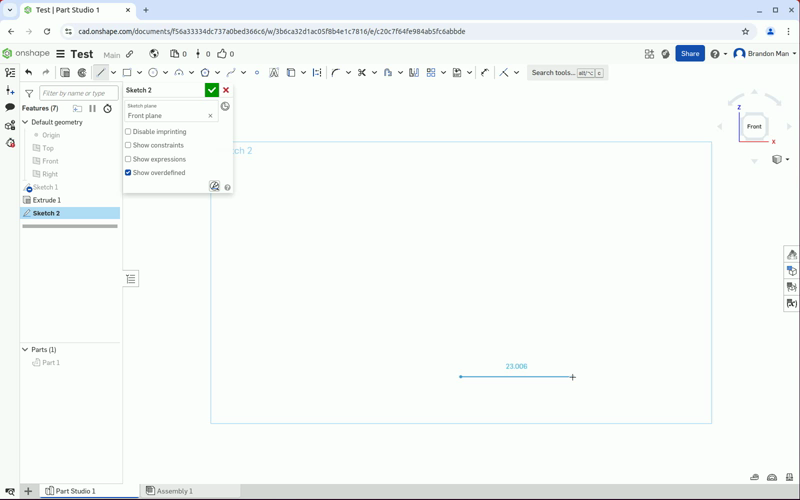
click(572, 376)
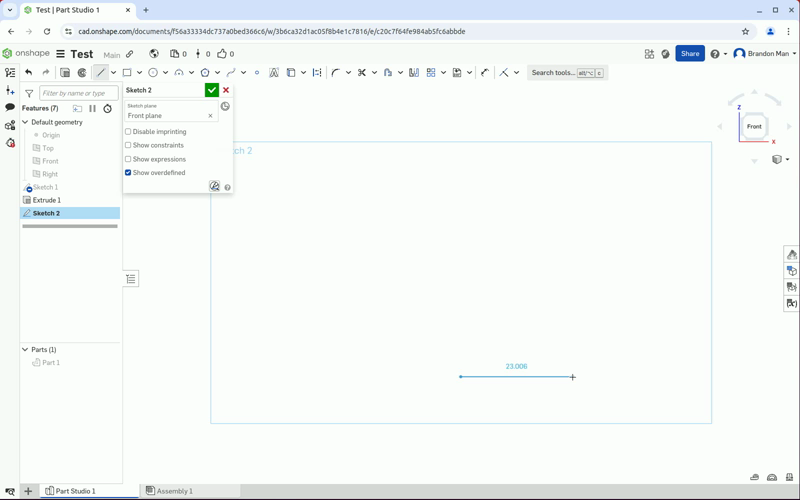
key_up(shift)
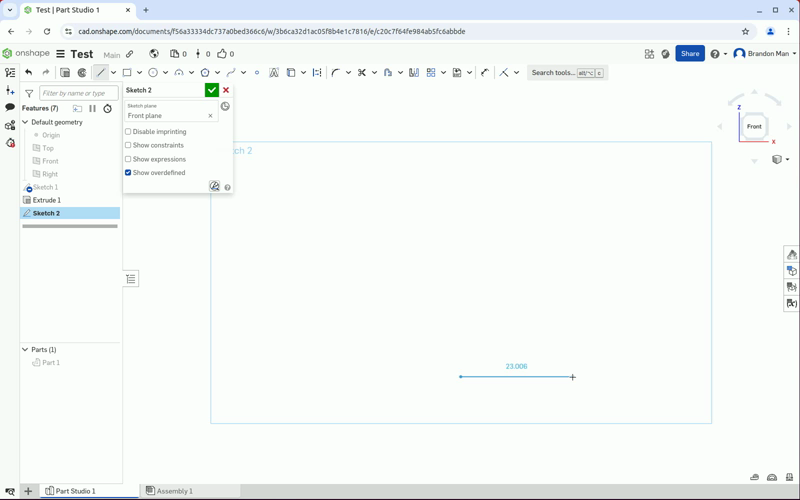
key_down(shift)
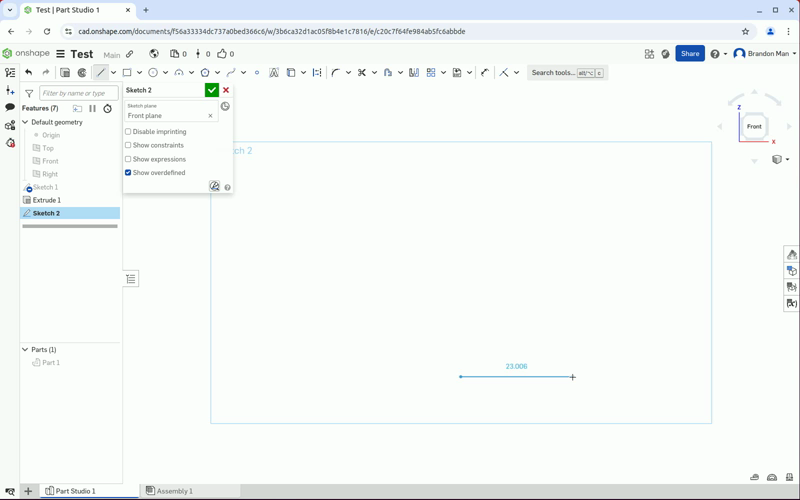
mouse_move(572, 189)
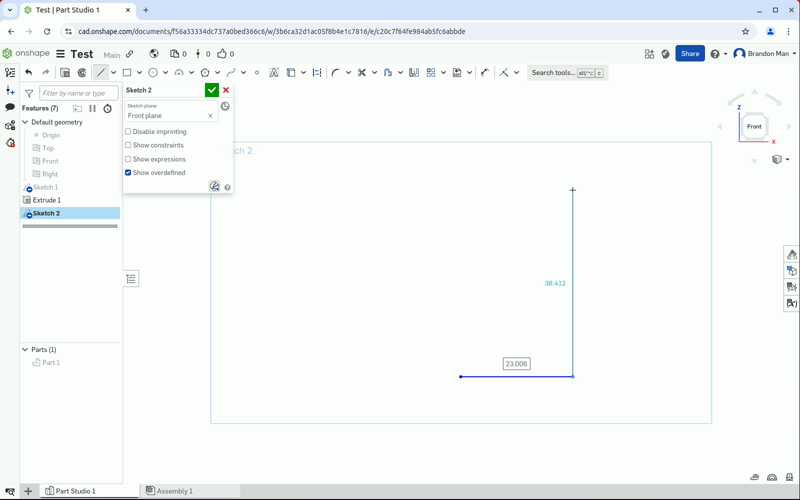
click(572, 189)
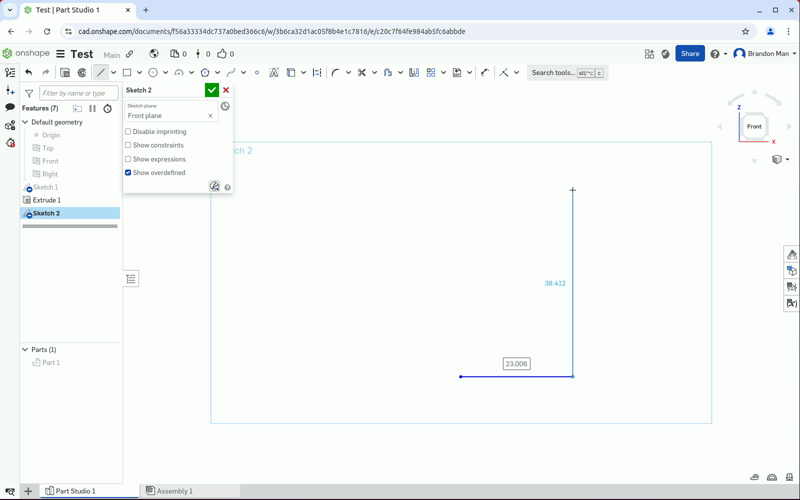
key_up(shift)
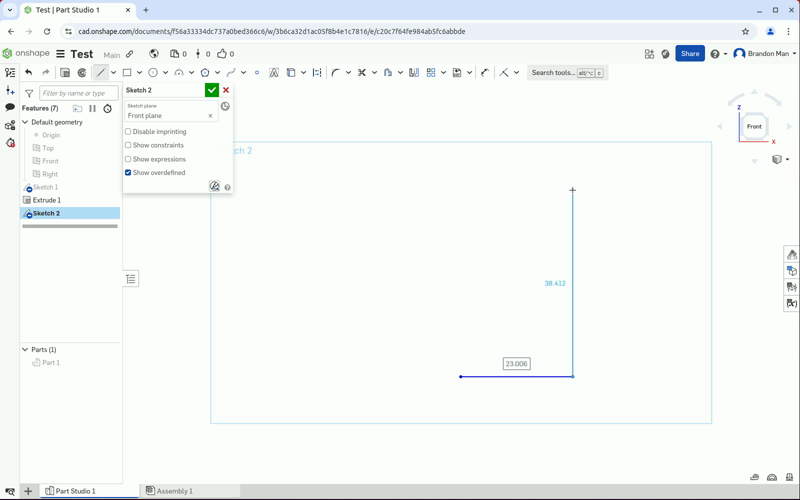
key_down(shift)
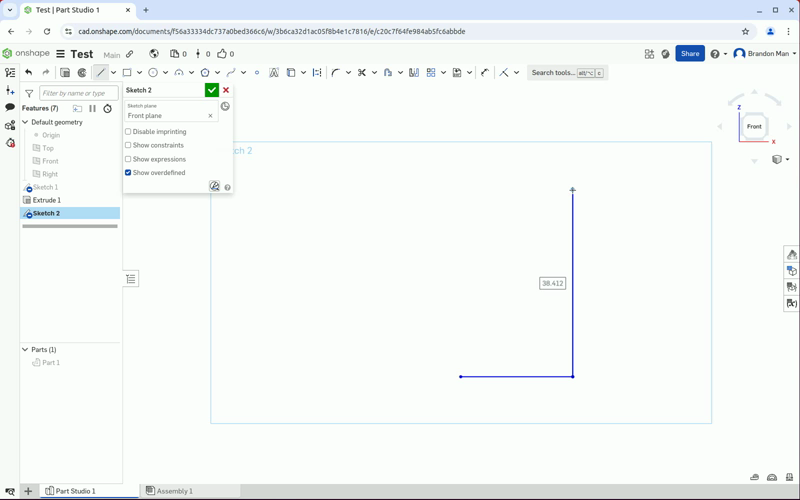
mouse_move(460, 189)
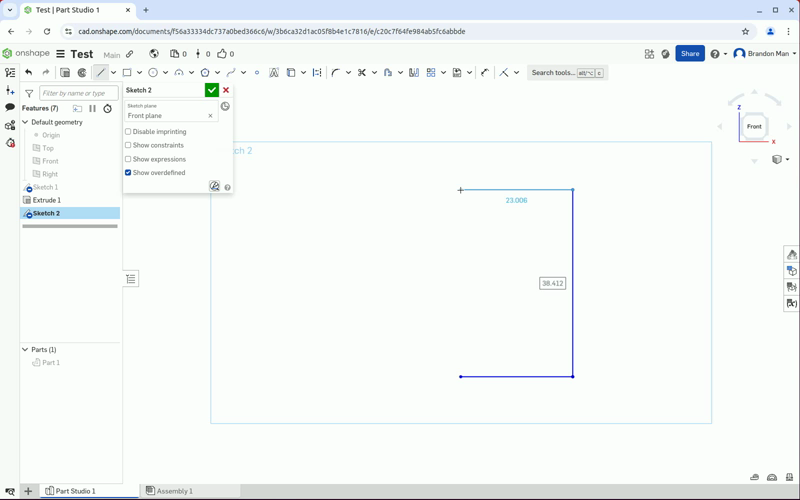
click(460, 189)
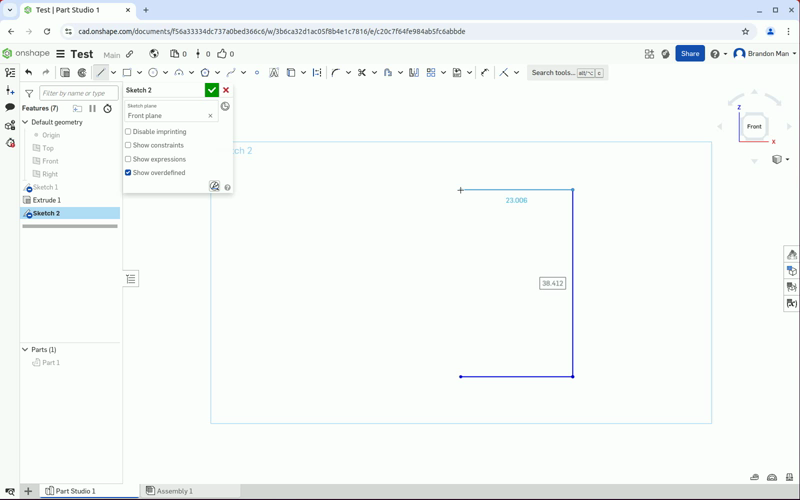
key_up(shift)
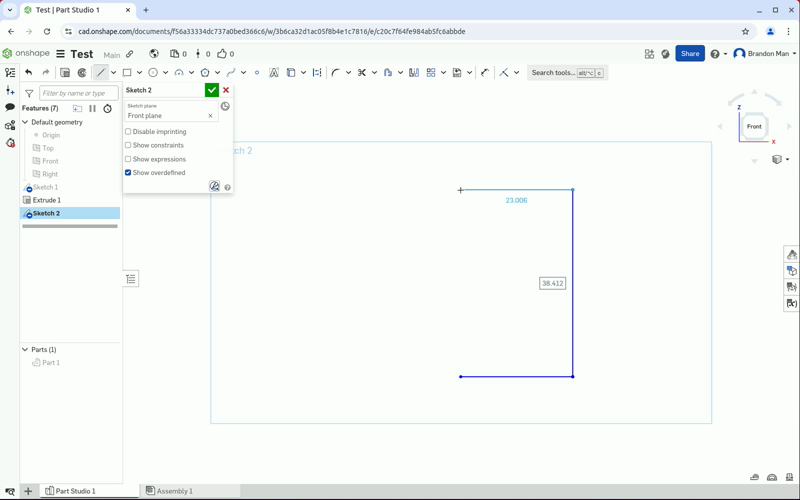
key_down(shift)
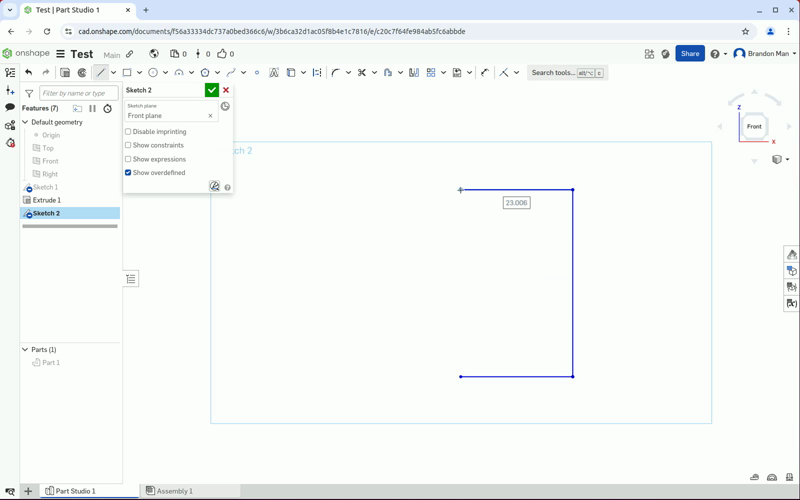
mouse_move(460, 376)
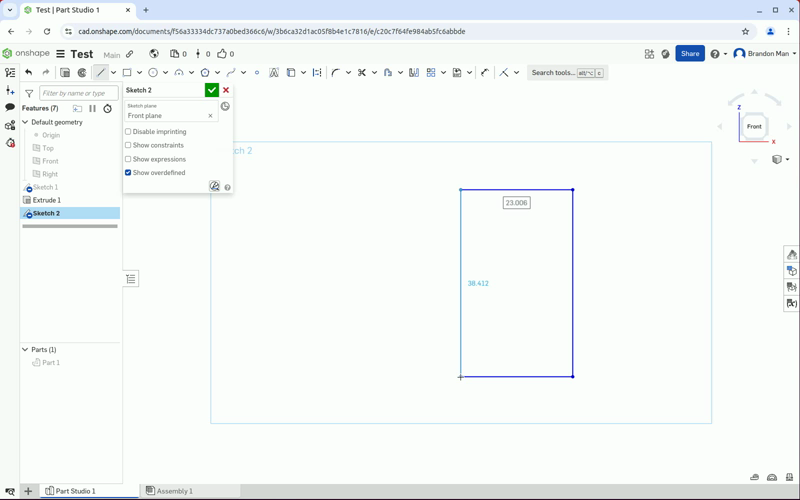
key_up(shift)
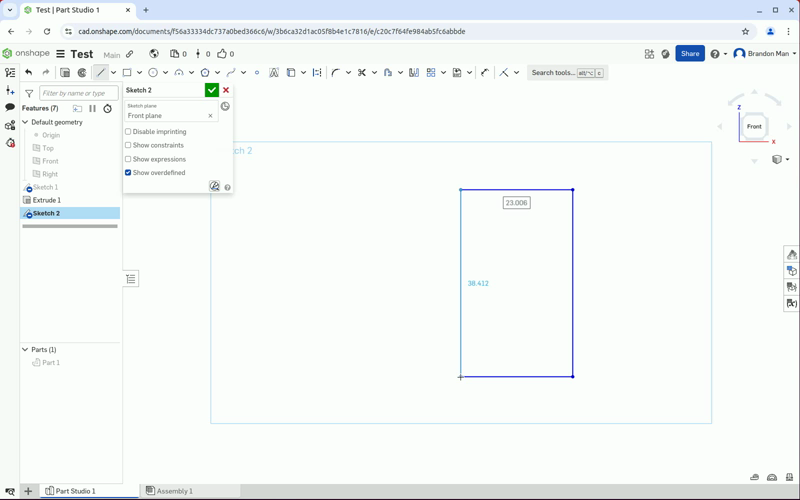
click(460, 376)
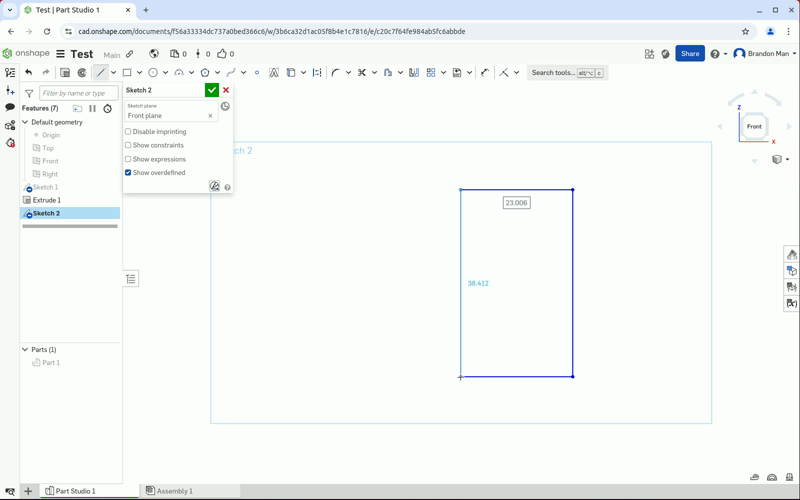
key(esc)
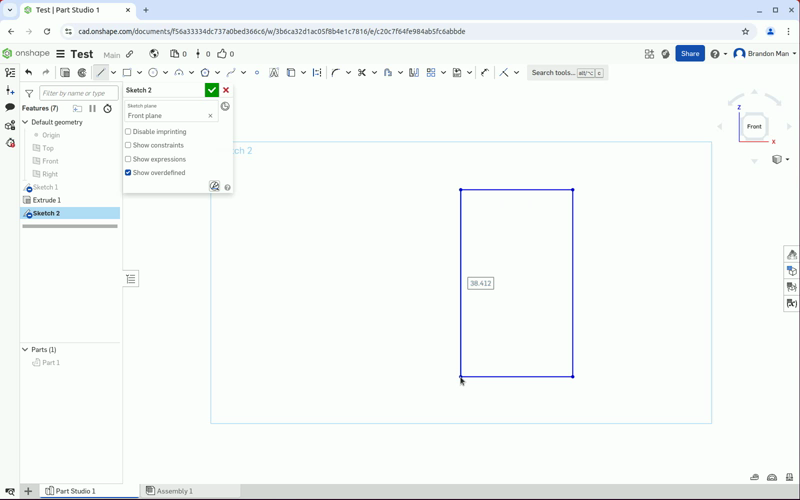
mouse_move(543, 240)
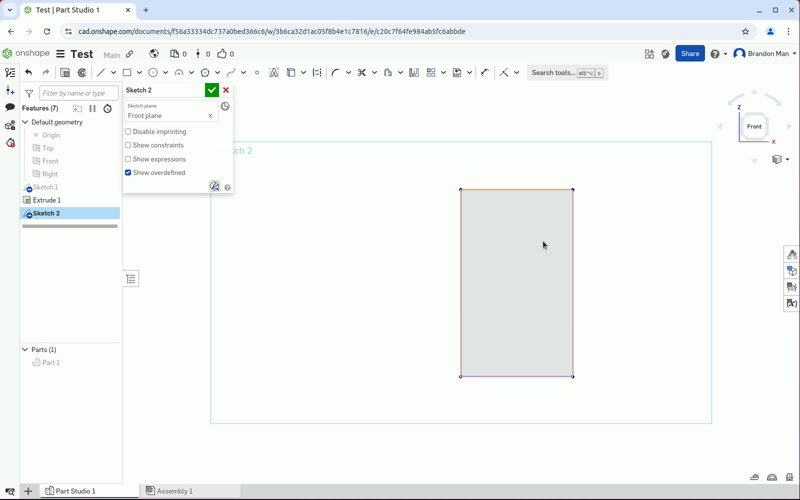
click(543, 240)
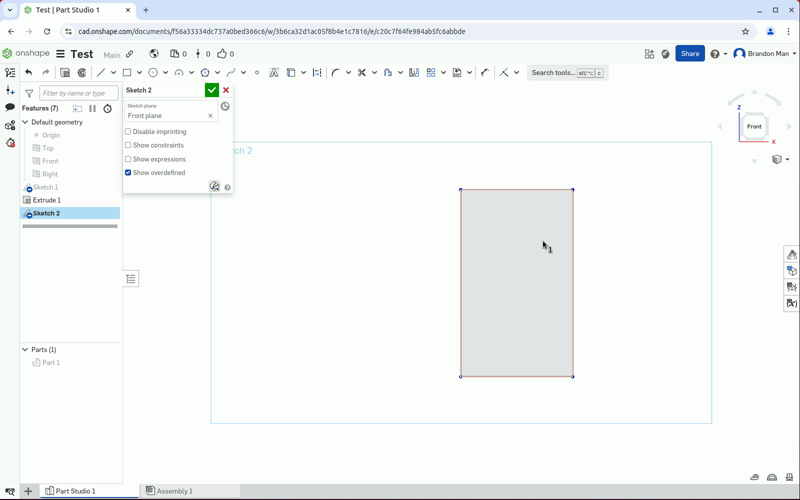
mouse_move(73, 352)
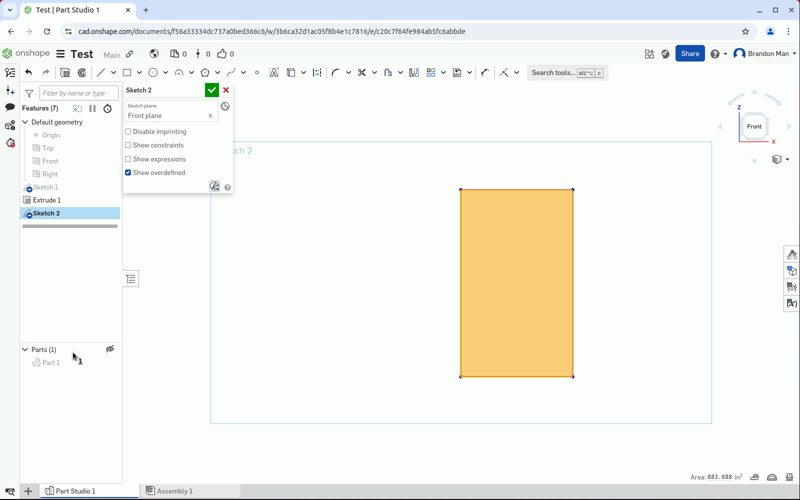
key(shift+y)
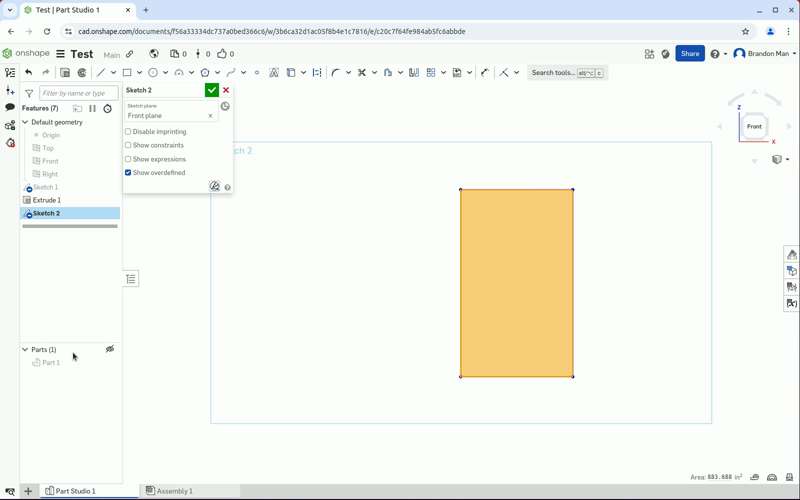
key(shift+e)
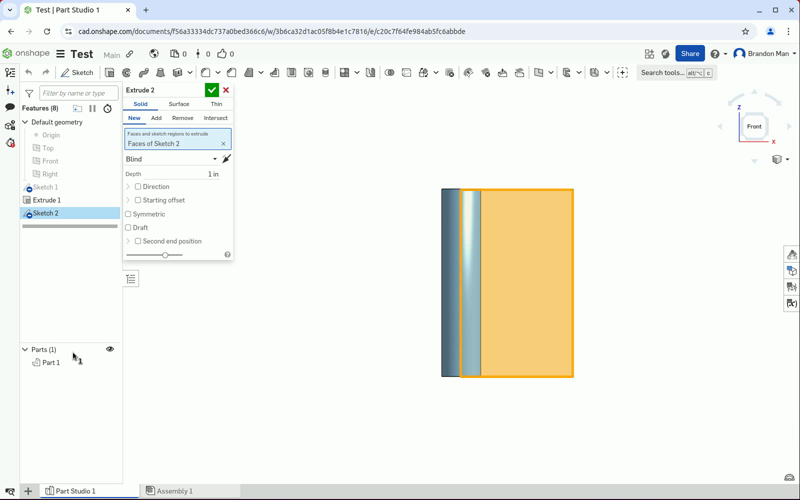
mouse_move(143, 106)
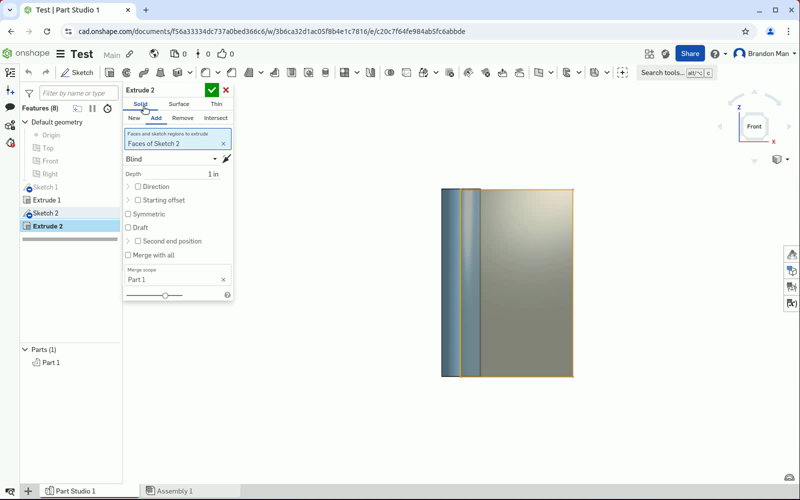
click(143, 106)
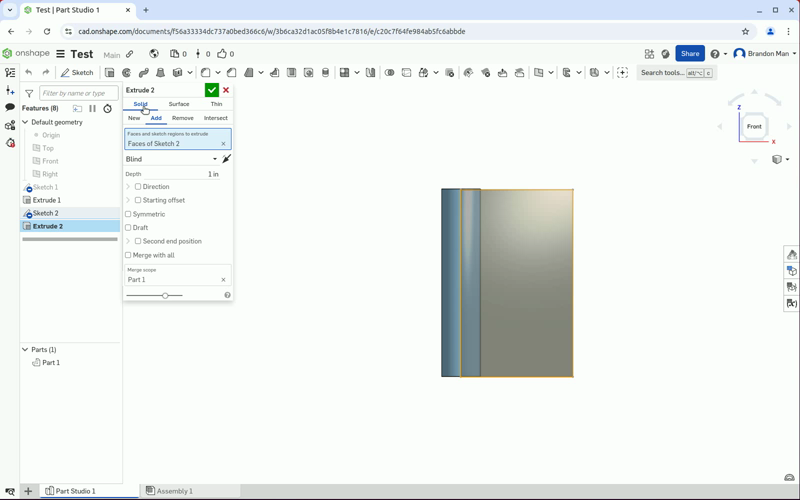
mouse_move(137, 120)
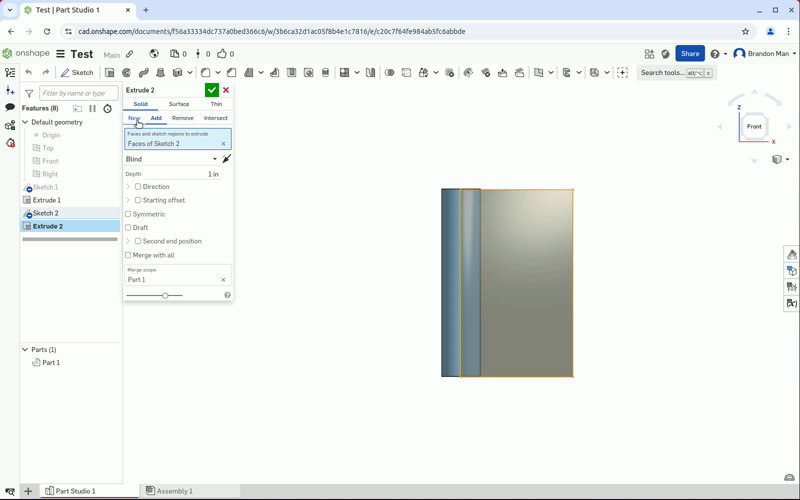
click(137, 120)
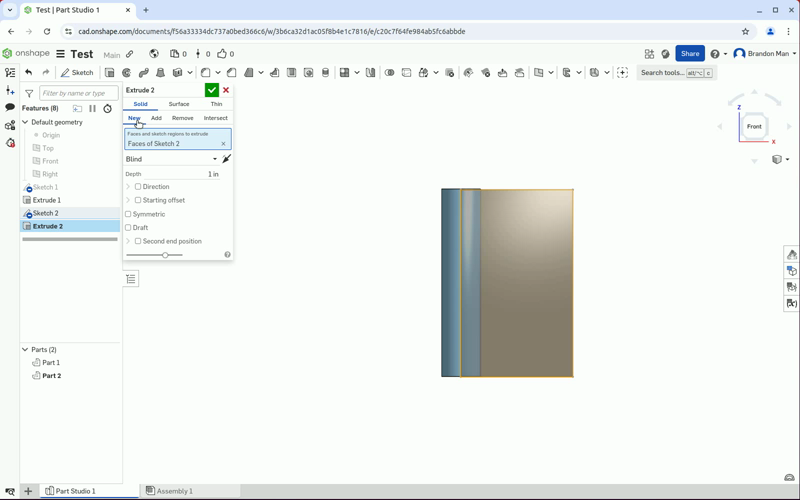
key(tab, 4)
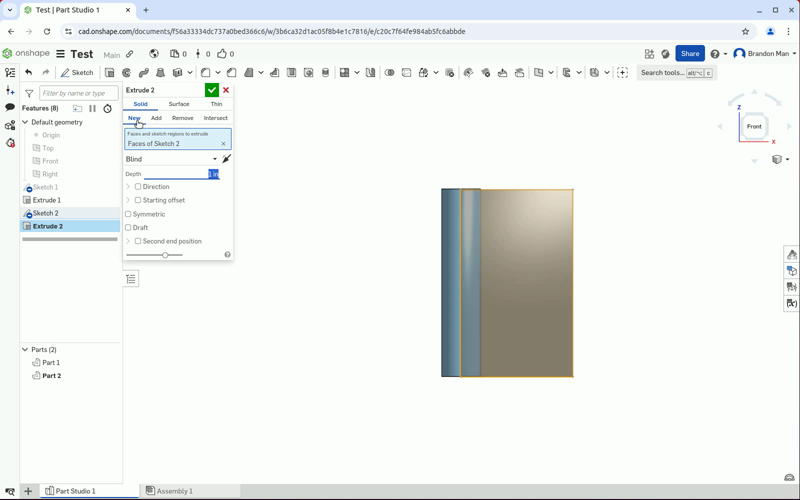
text(7.702)
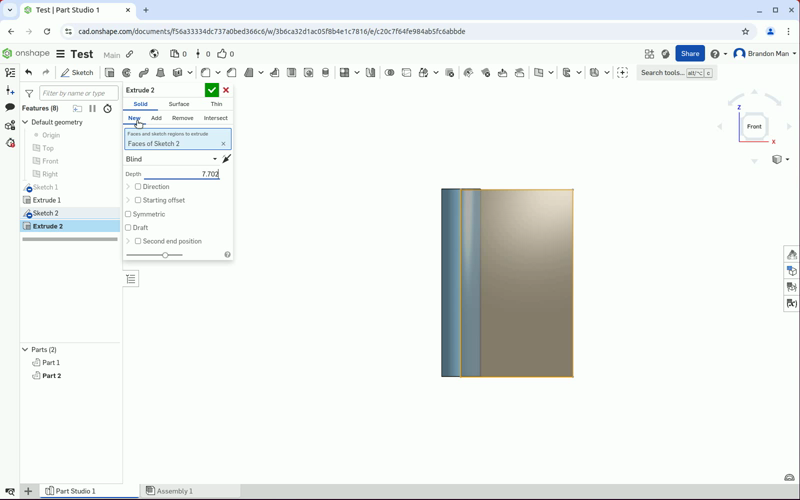
key(tab, 3)
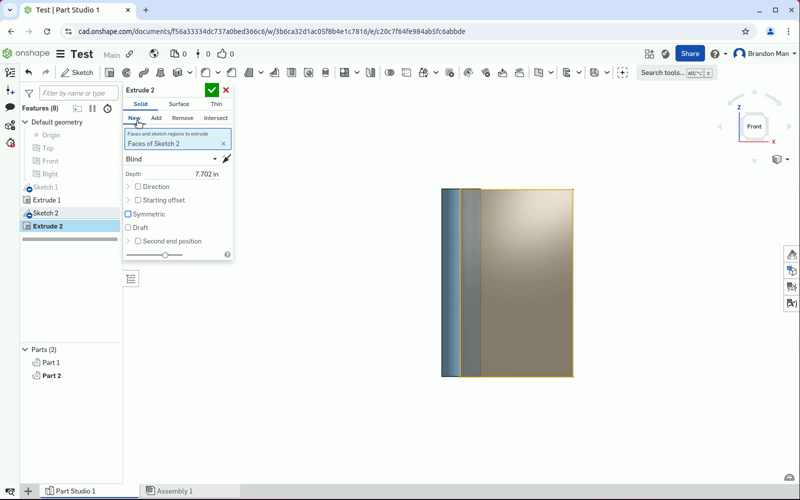
key(space)
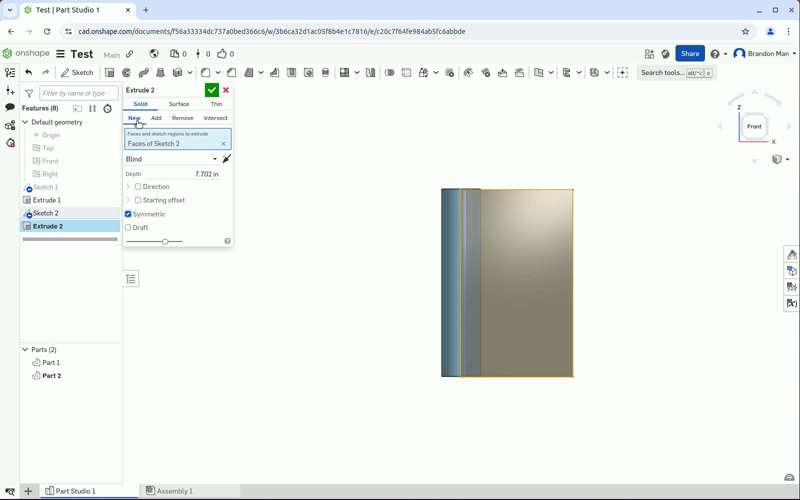
key(enter)
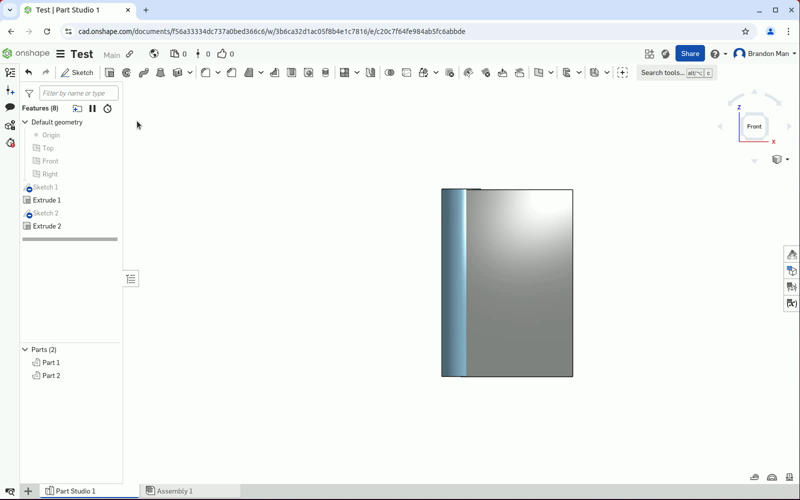
key(shift+h)
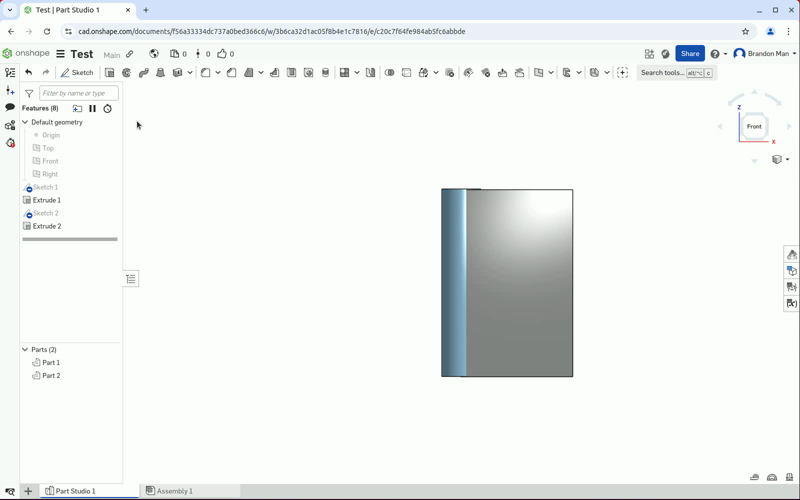
key(shift+h)
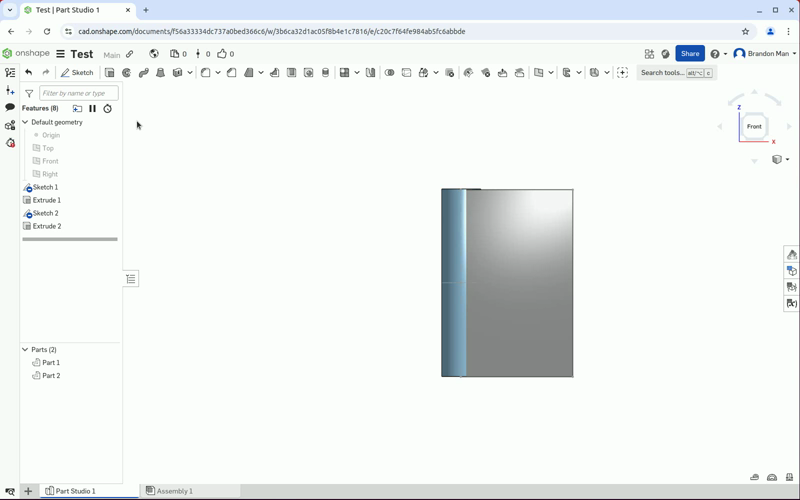
key(shift+7)
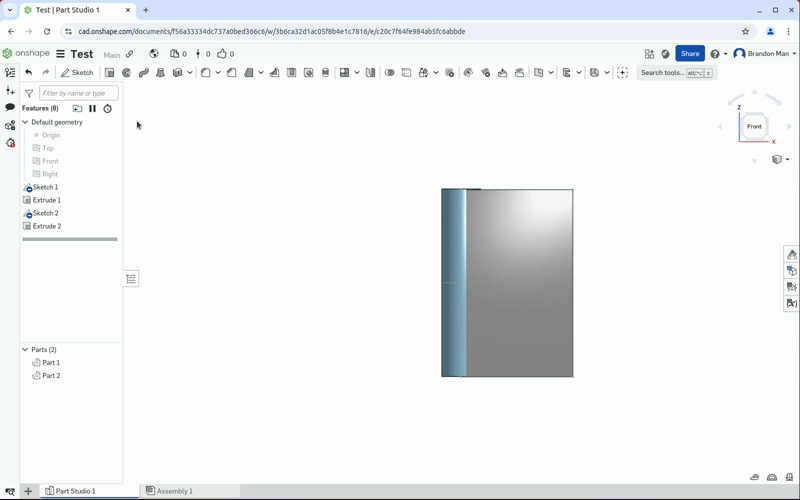
key(left, 2)
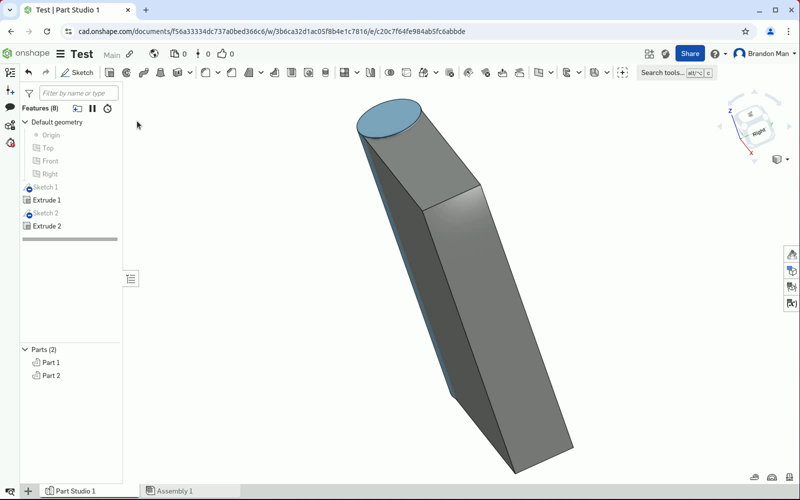
key(down, 2)
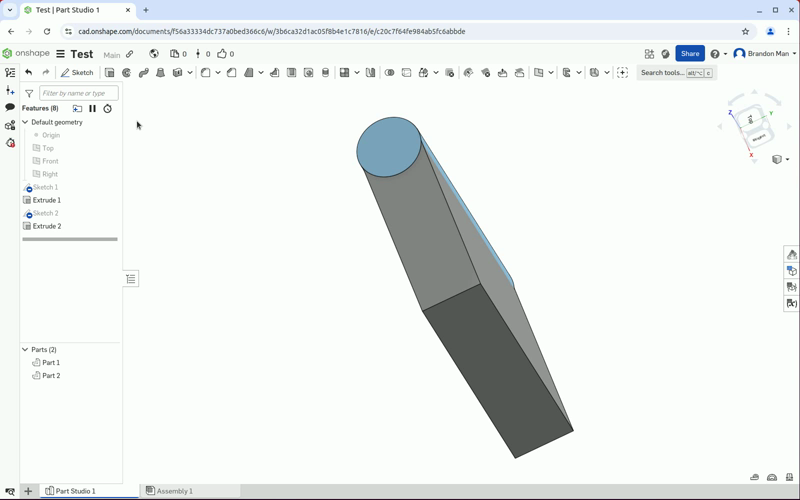
key(up, 2)
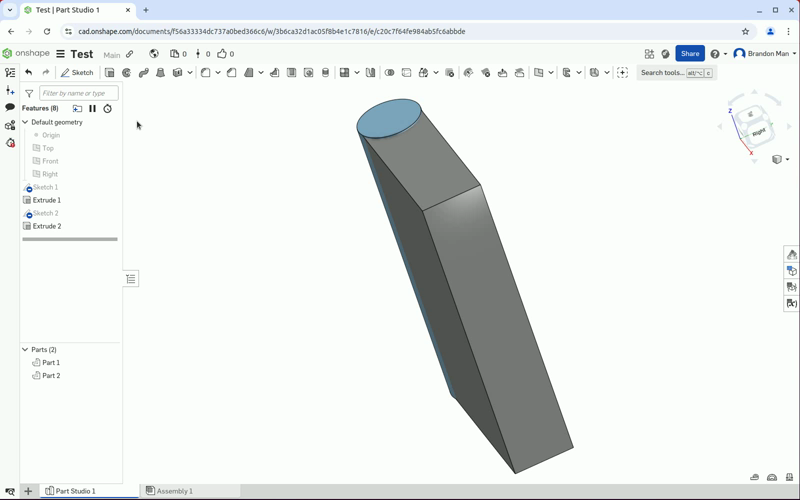
key(right, 2)
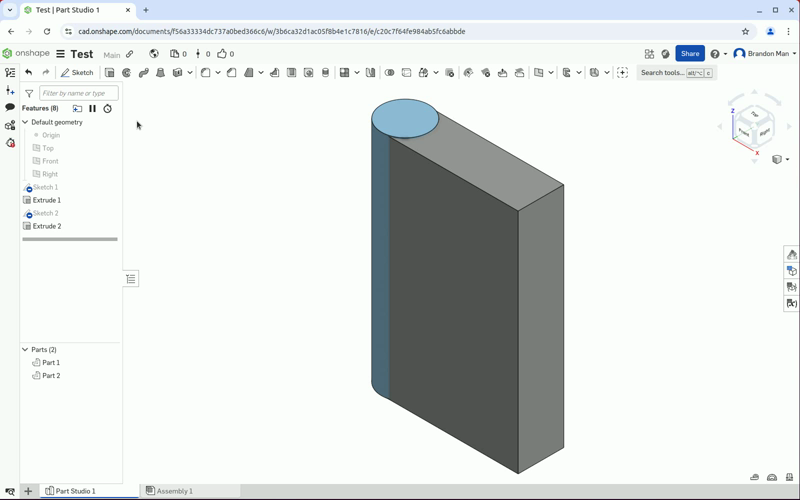
mouse_move(73, 189)
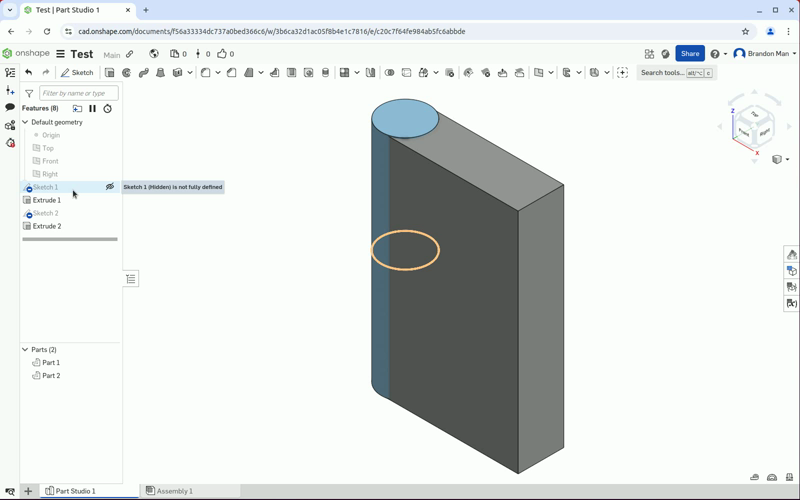
click(73, 189)